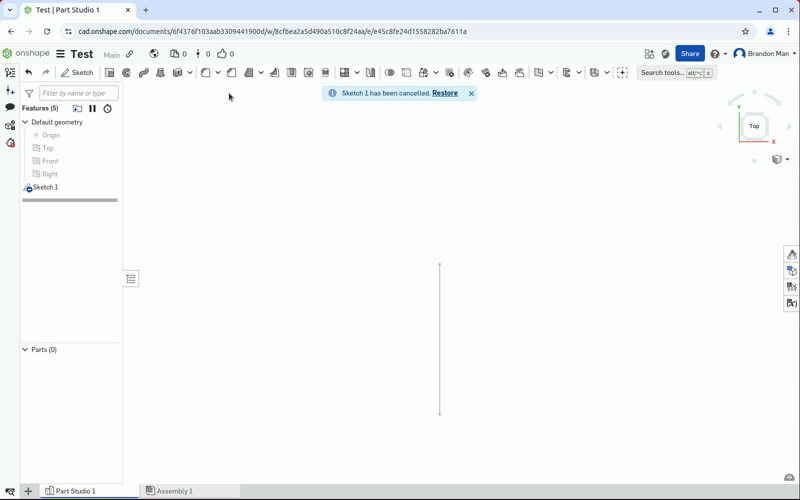
key(shift+h)
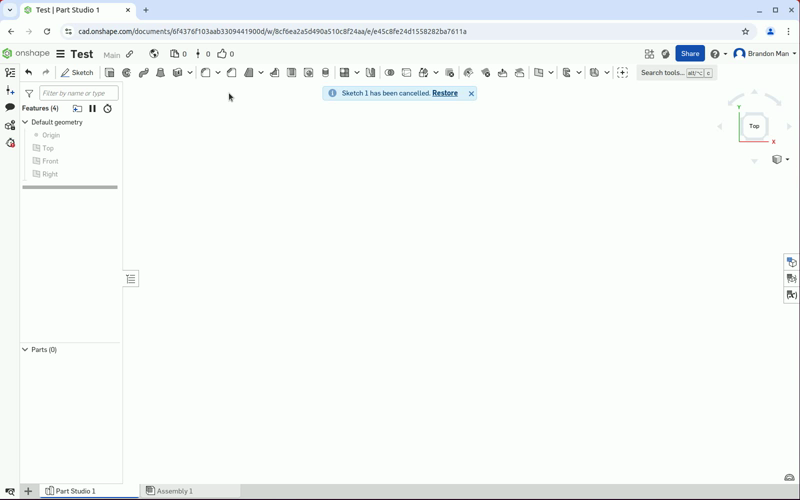
mouse_move(73, 352)
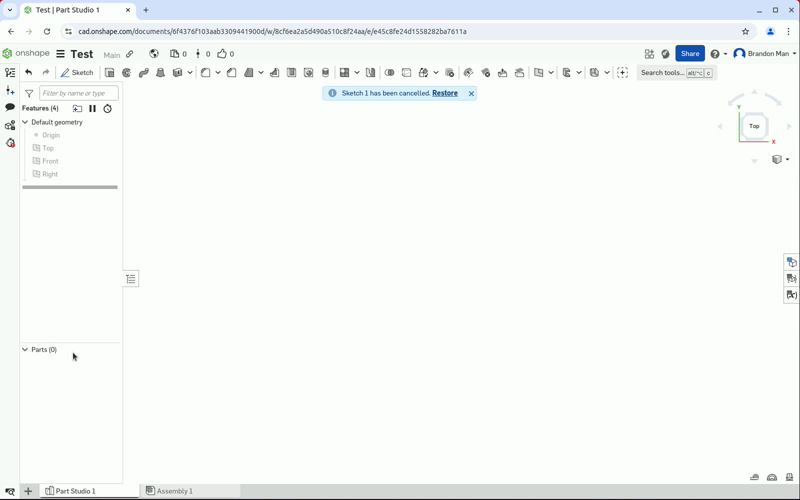
key(y)
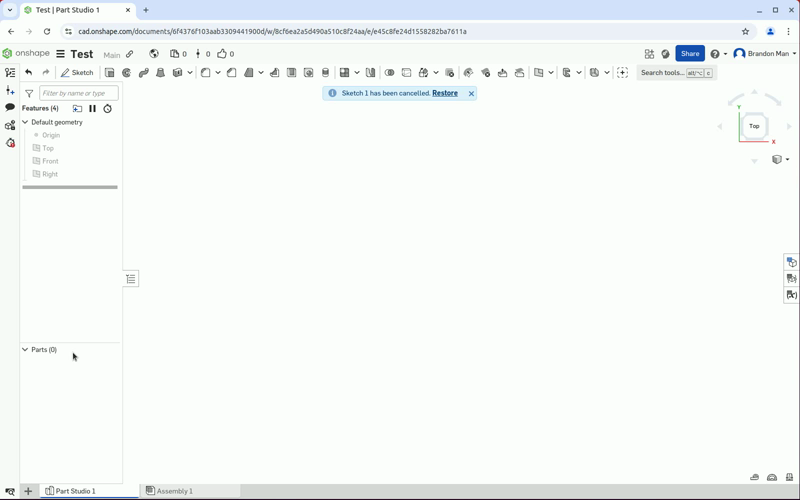
key(shift+p)
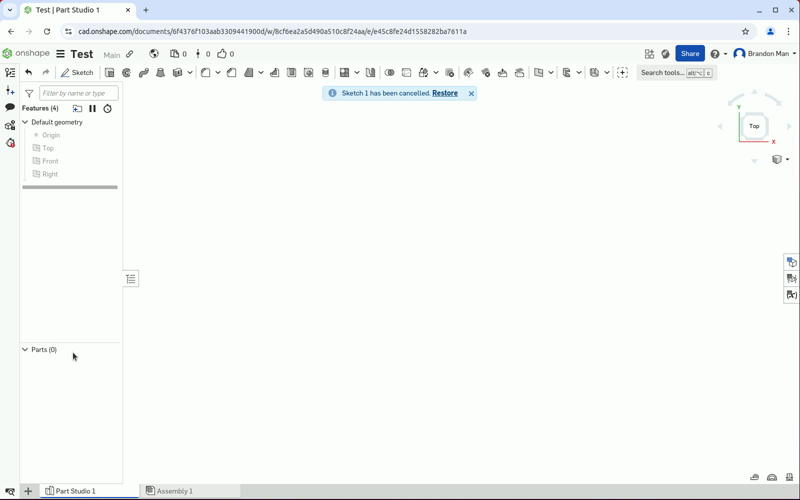
key(space)
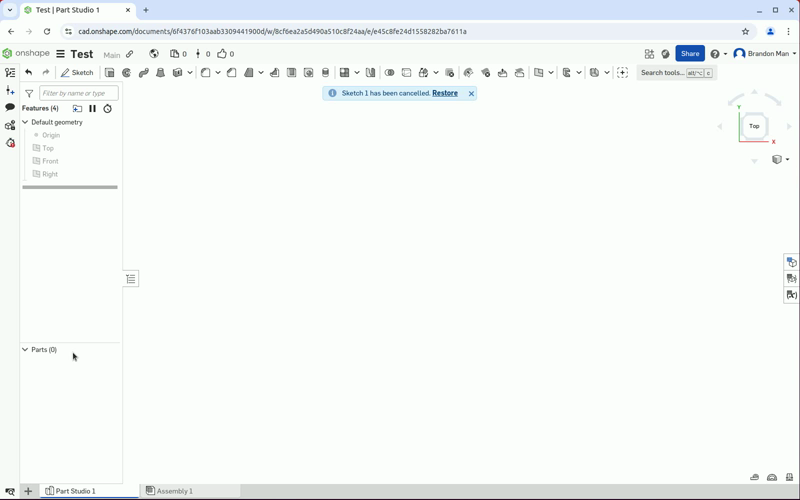
key_down(shift)
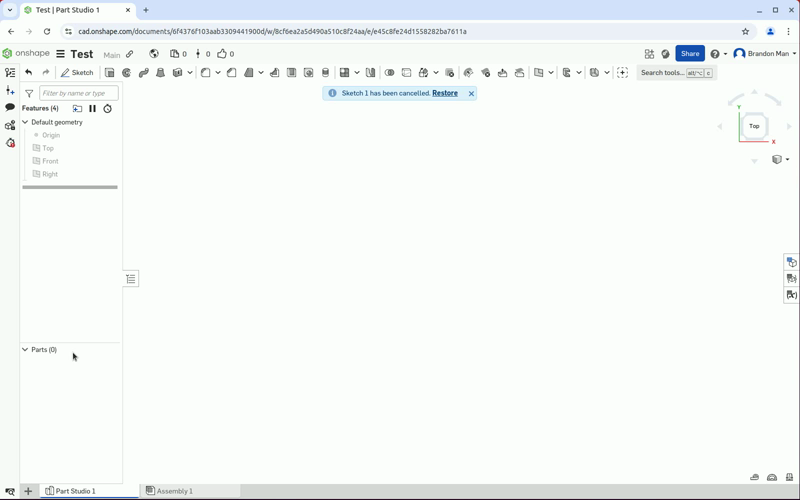
key(up)
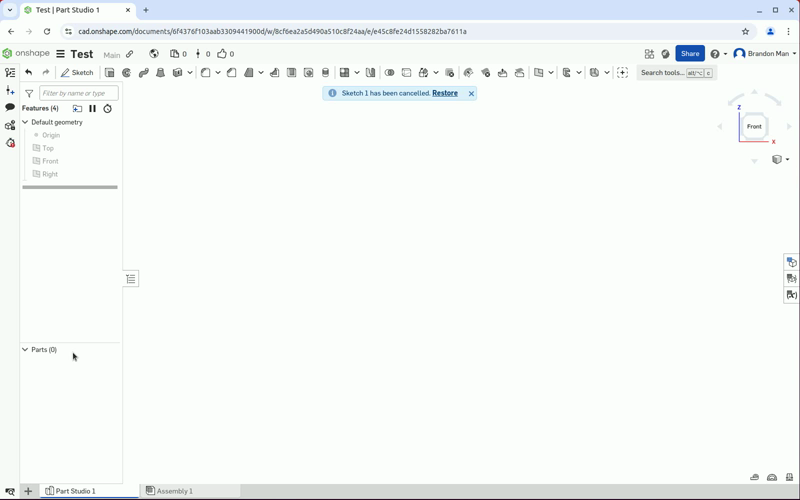
key_up(shift)
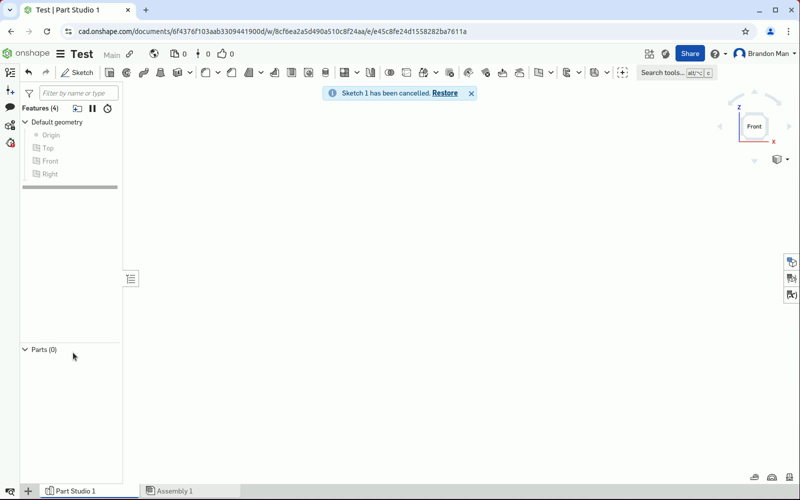
mouse_move(73, 352)
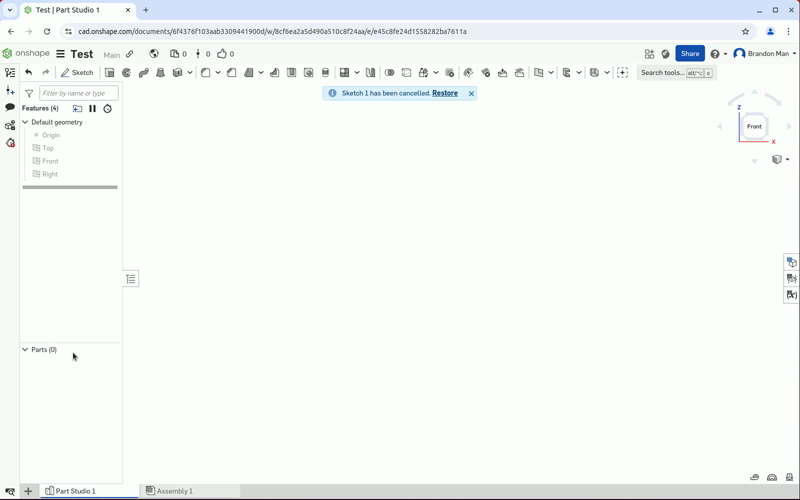
key(shift+y)
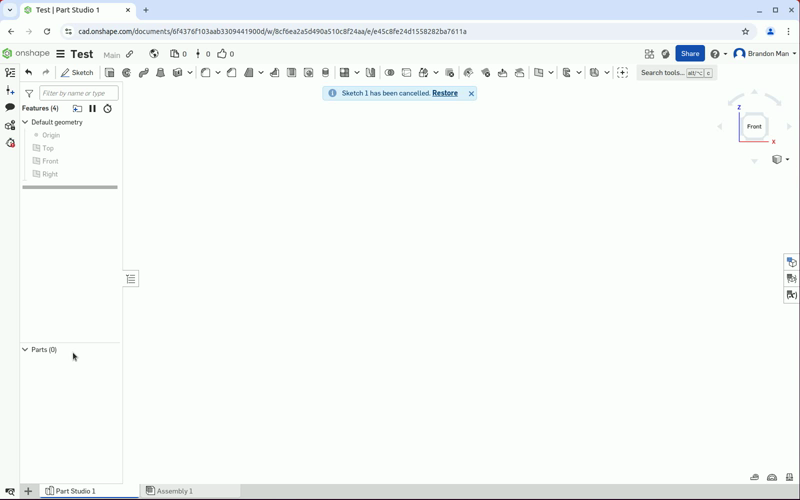
key(shift+s)
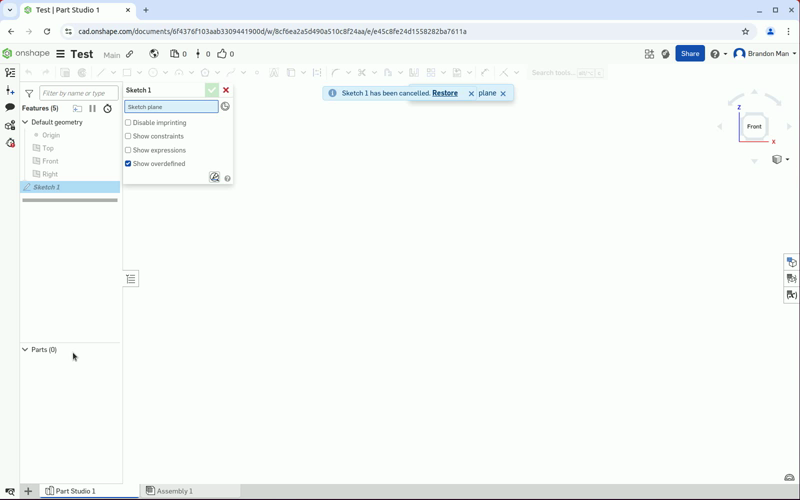
mouse_move(73, 163)
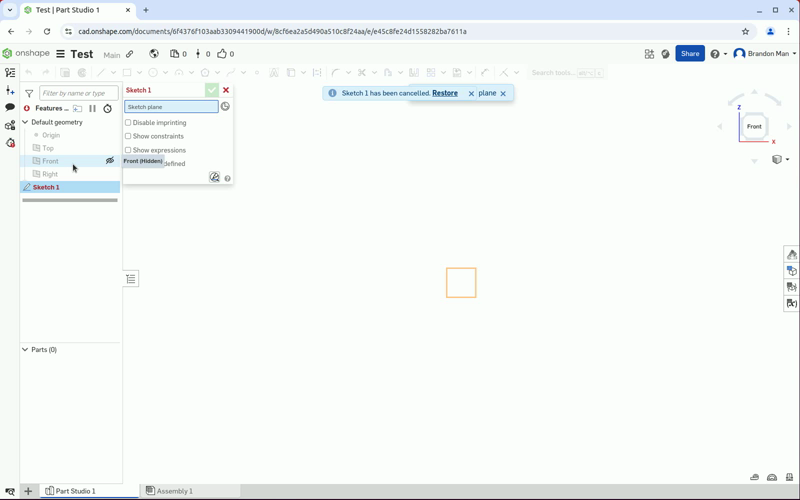
click(73, 163)
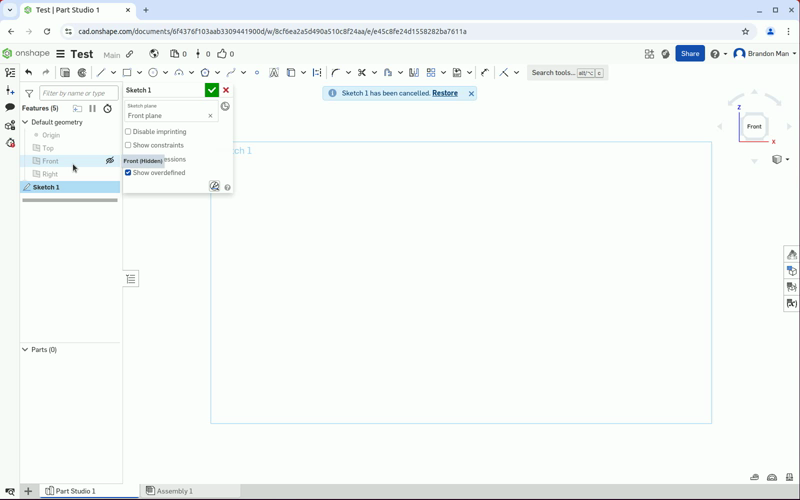
mouse_move(73, 352)
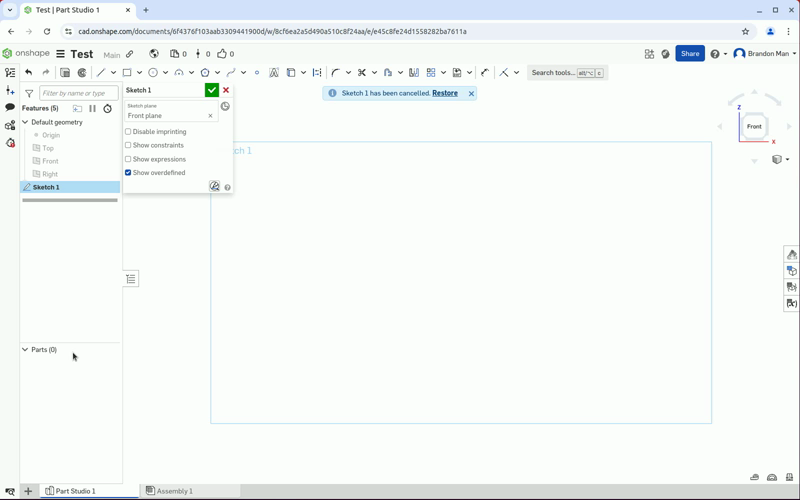
key(y)
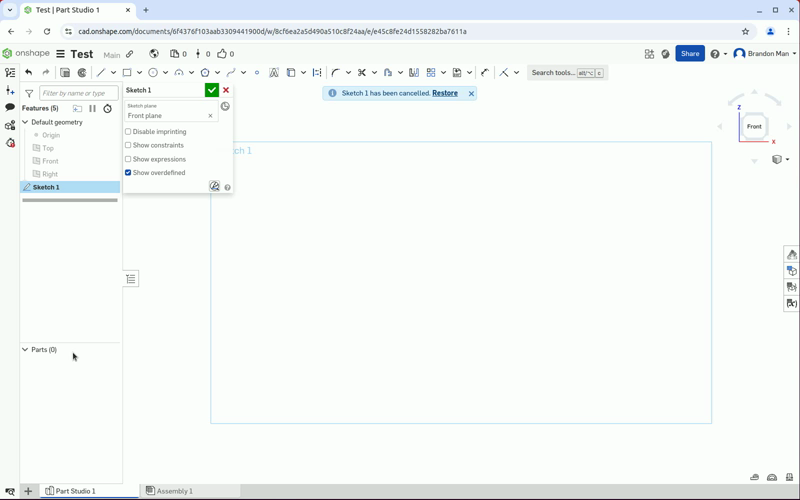
key(l)
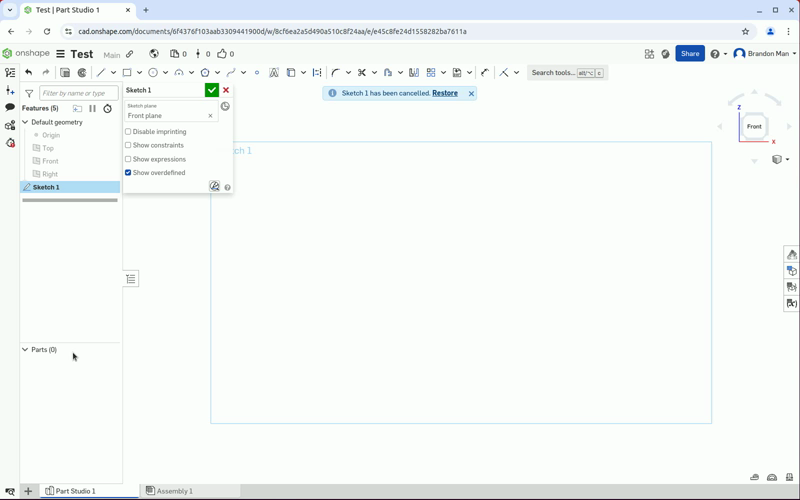
key_down(shift)
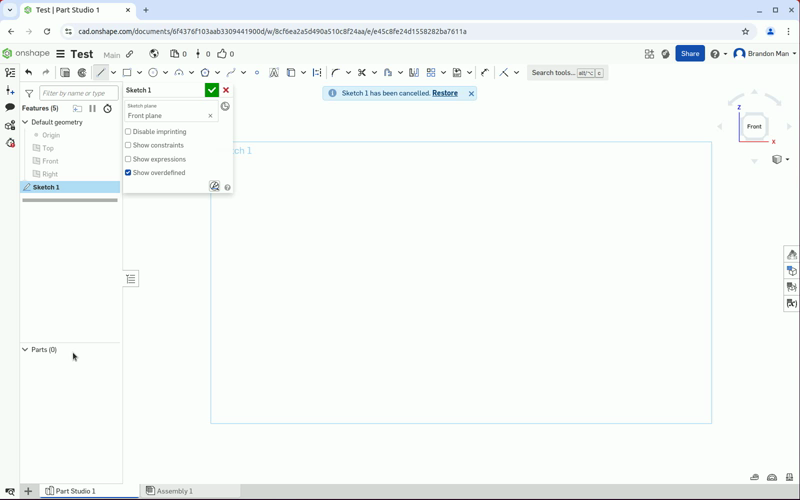
mouse_move(452, 290)
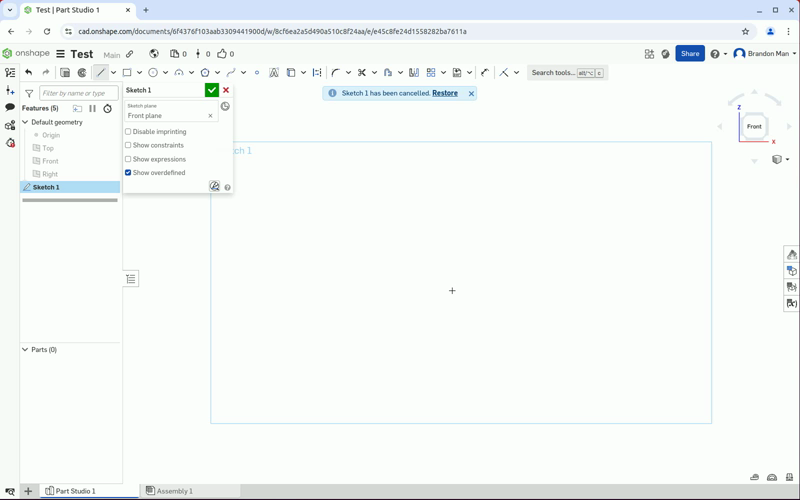
click(452, 290)
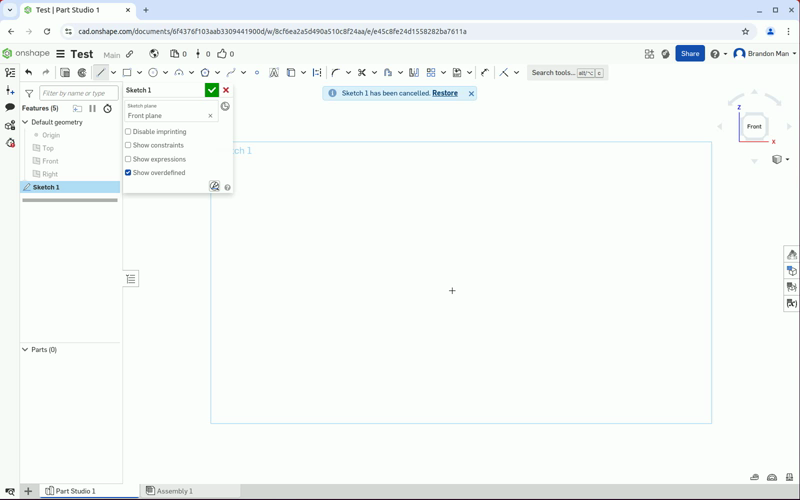
key_up(shift)
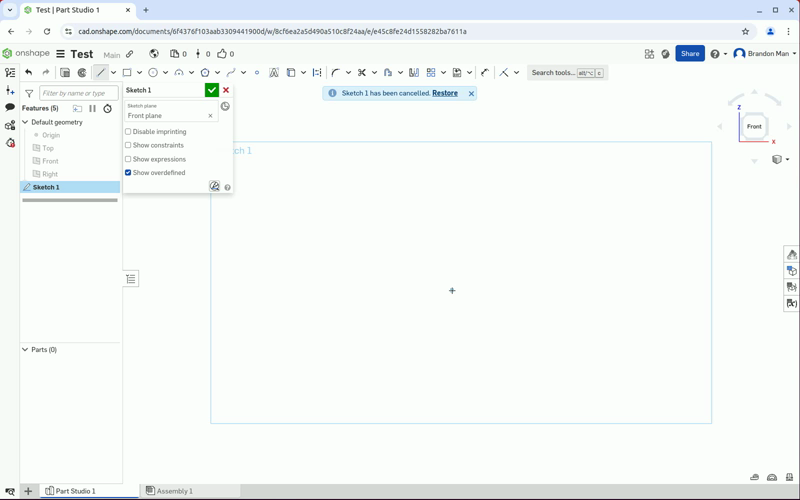
key_down(shift)
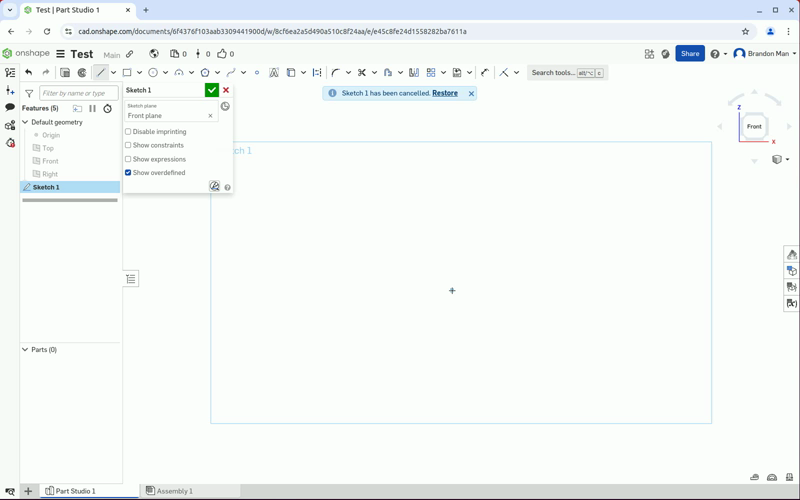
mouse_move(482, 290)
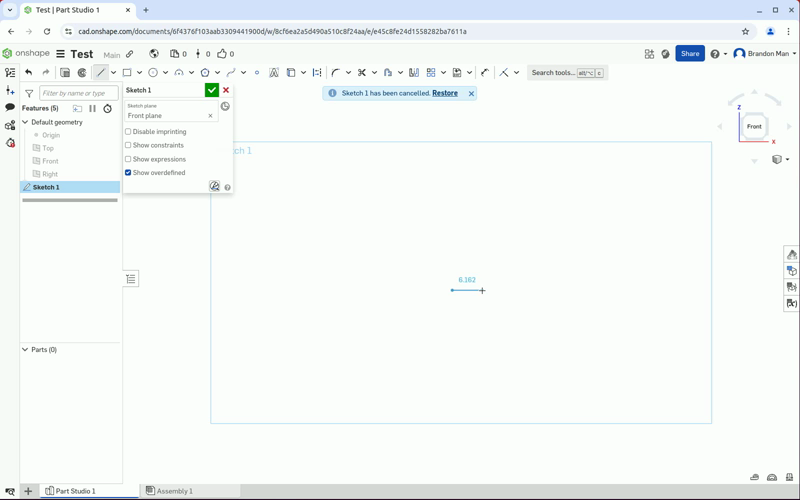
mouse_move(468, 290)
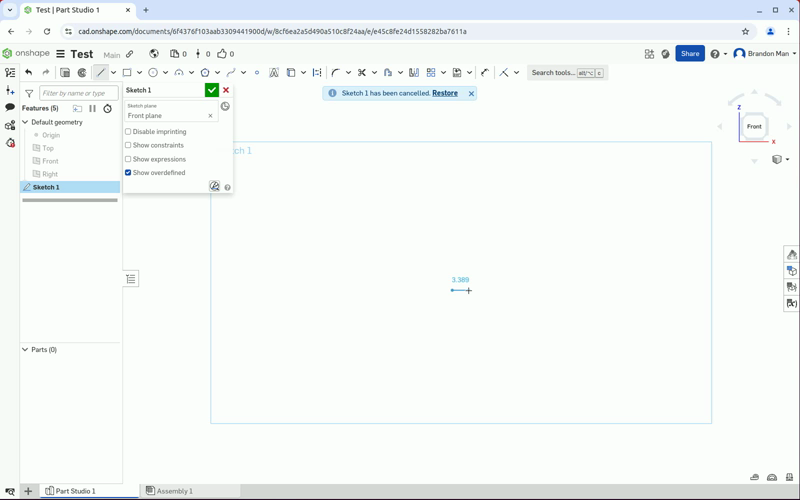
click(468, 290)
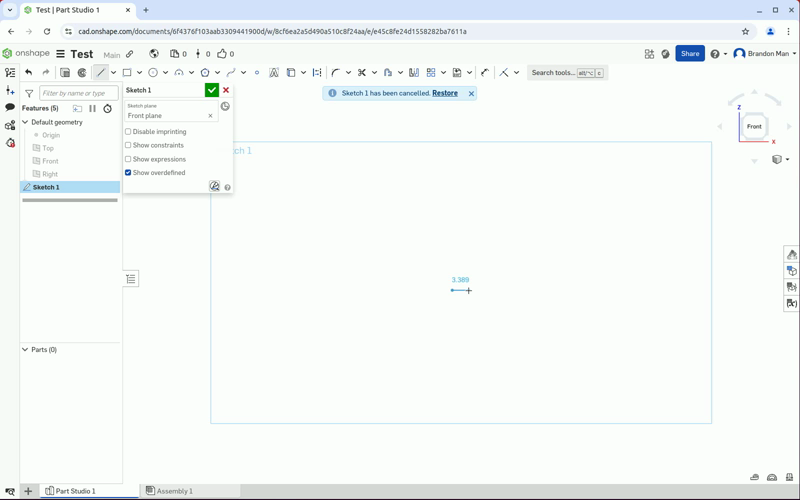
key_up(shift)
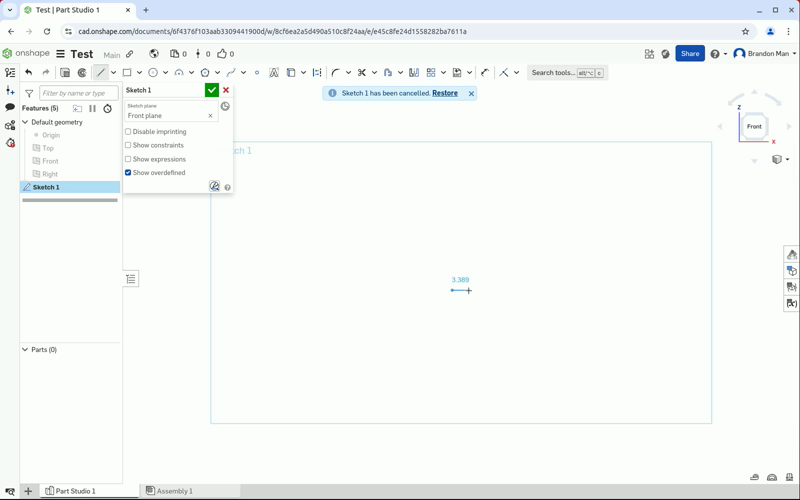
key_down(shift)
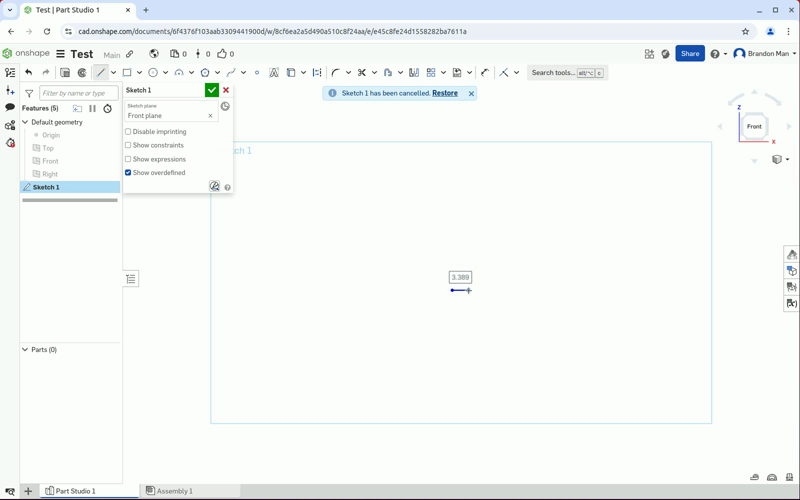
mouse_move(498, 290)
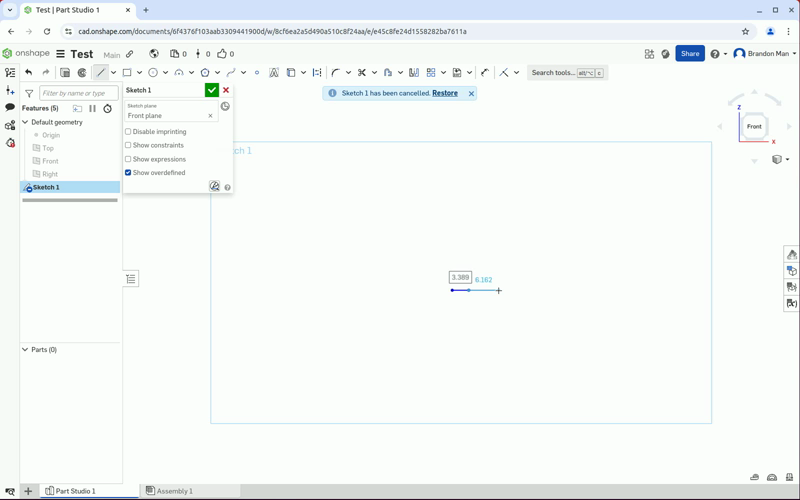
mouse_move(468, 274)
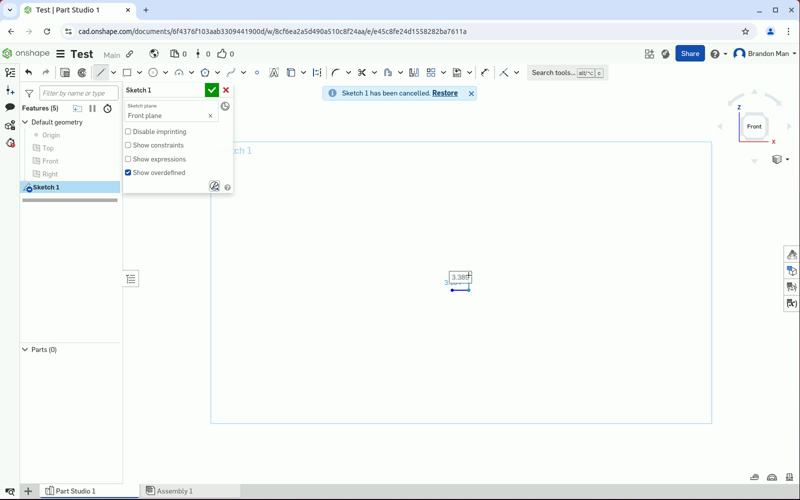
click(468, 274)
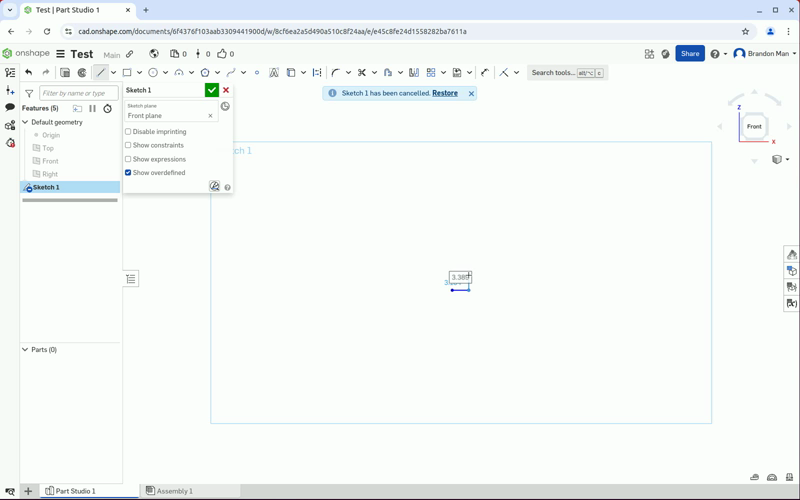
key_up(shift)
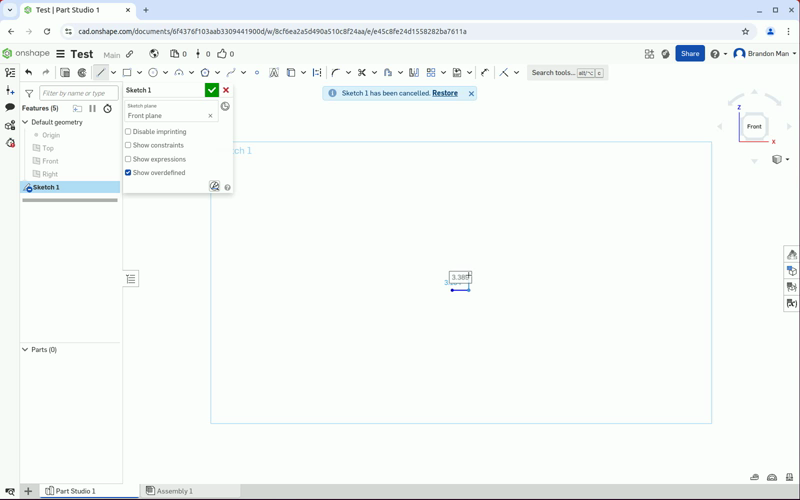
key_down(shift)
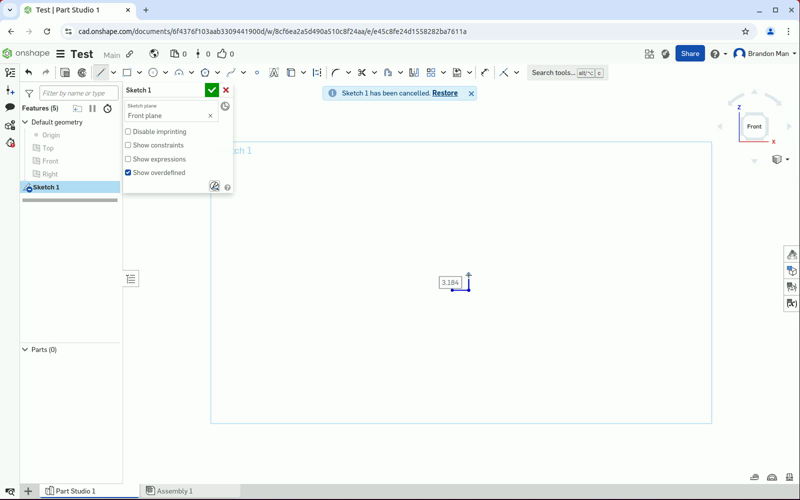
mouse_move(498, 274)
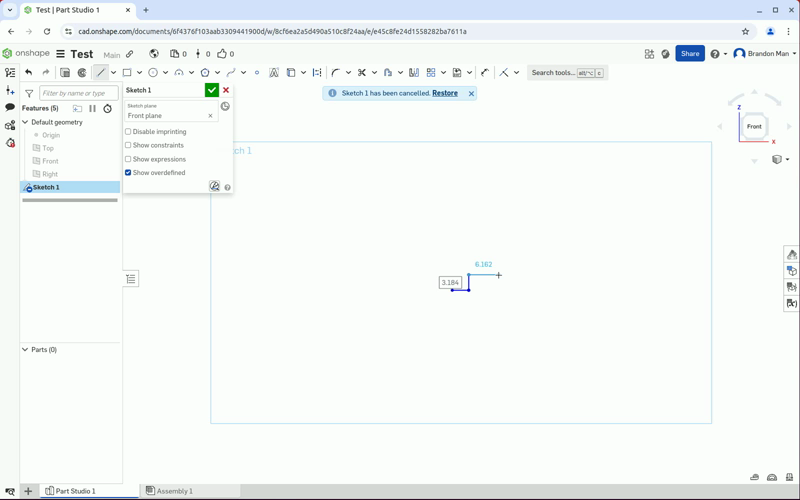
mouse_move(452, 274)
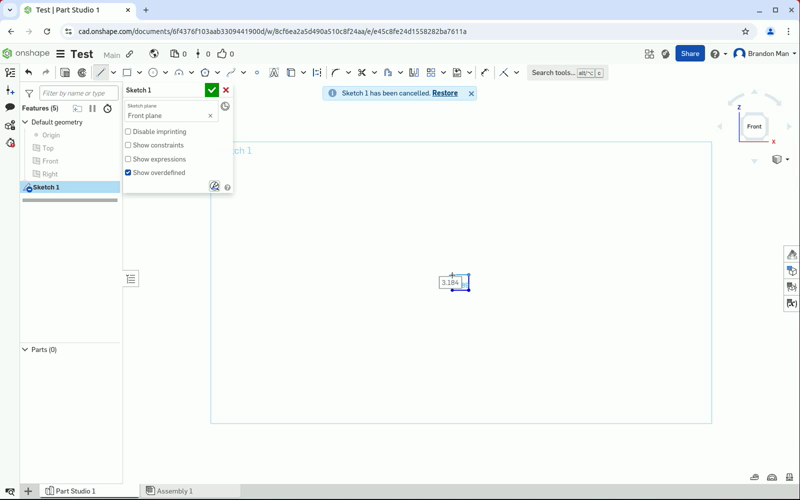
click(452, 274)
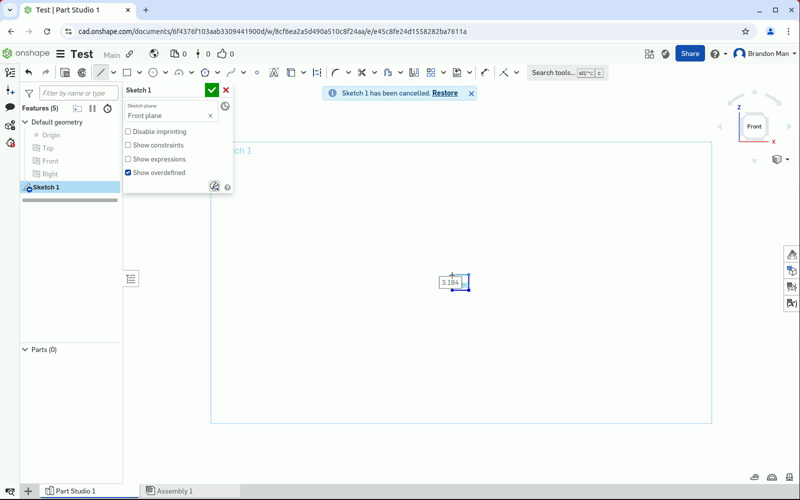
key_up(shift)
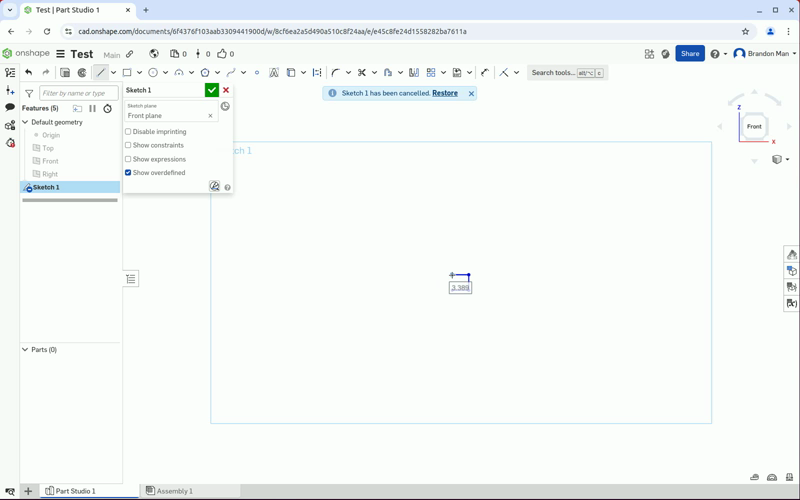
mouse_move(482, 274)
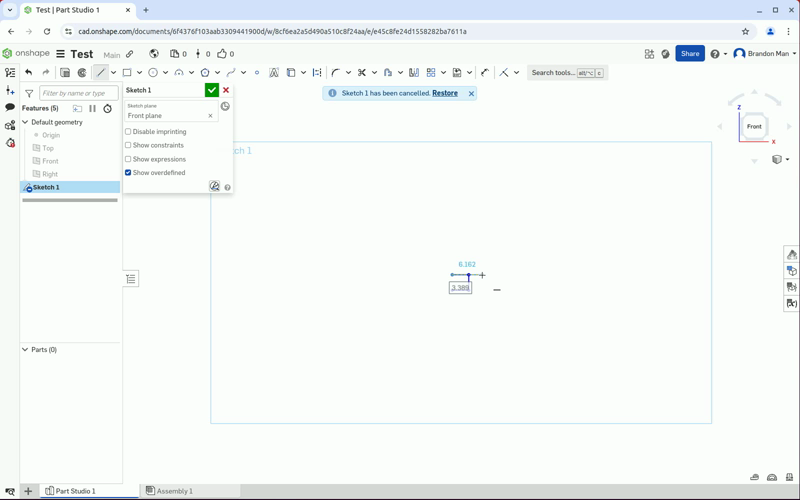
key_down(shift)
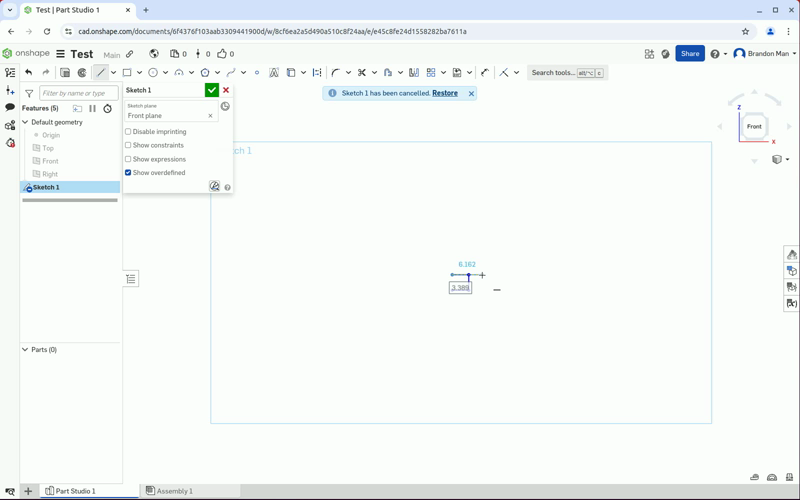
mouse_move(452, 290)
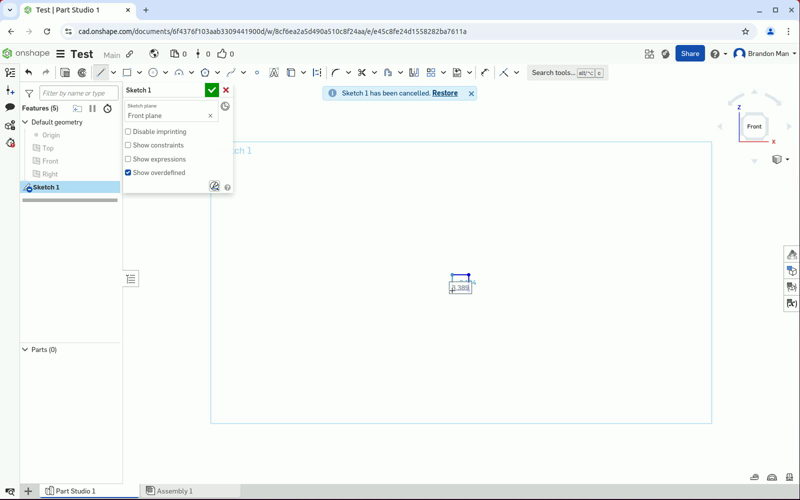
key_up(shift)
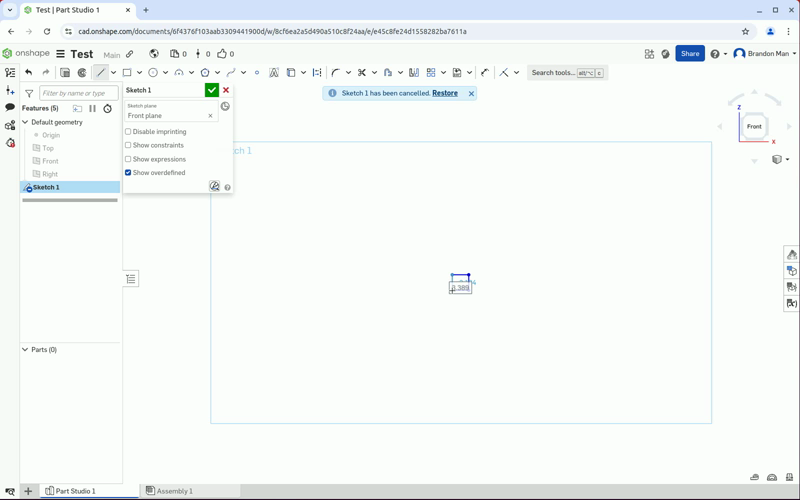
click(452, 290)
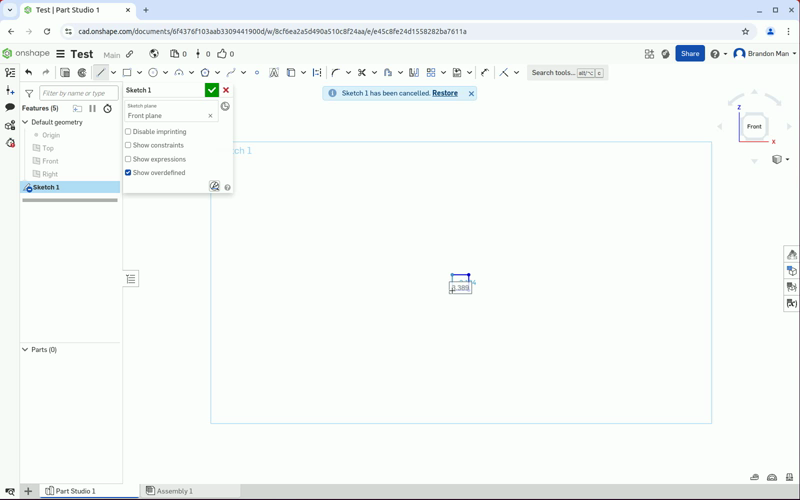
key(esc)
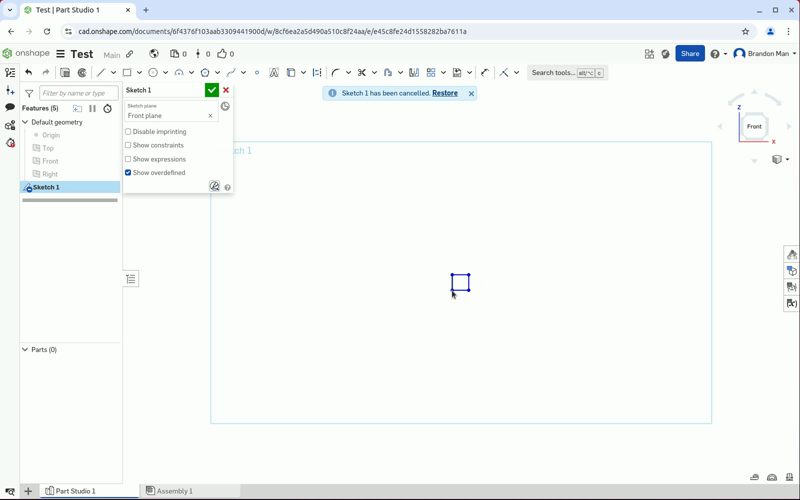
key(c)
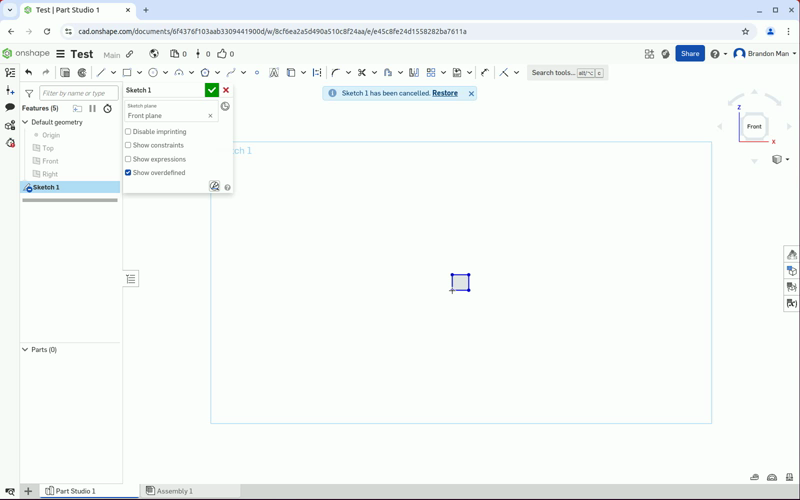
key_down(shift)
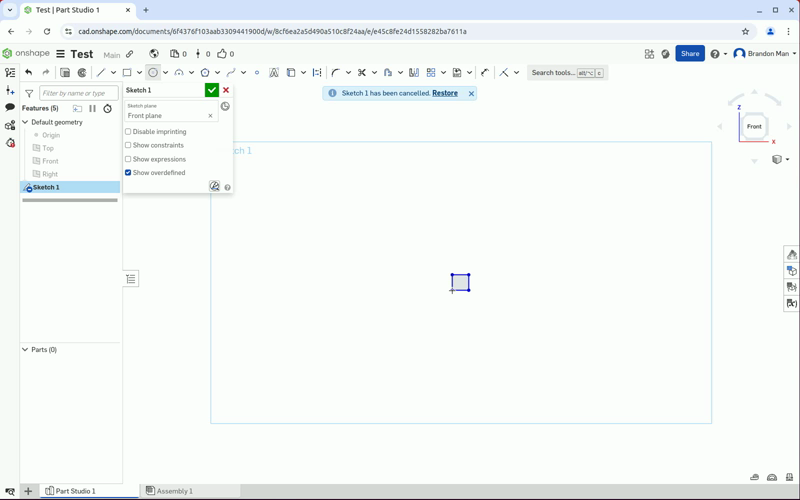
mouse_move(460, 282)
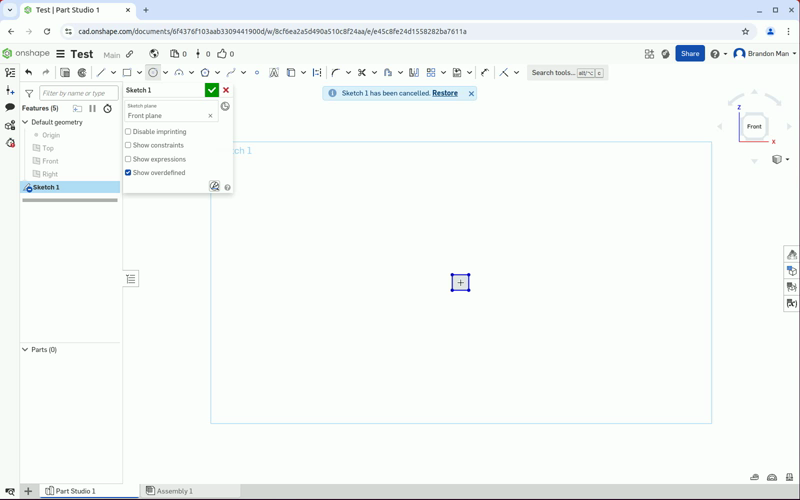
click(460, 282)
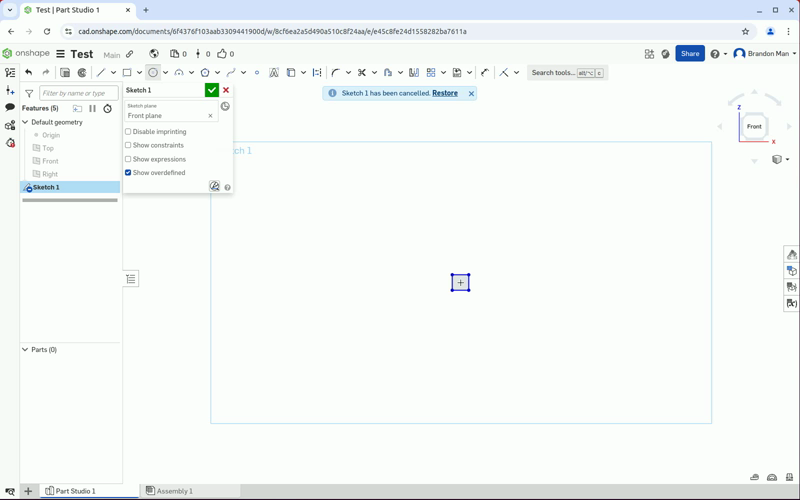
key_up(shift)
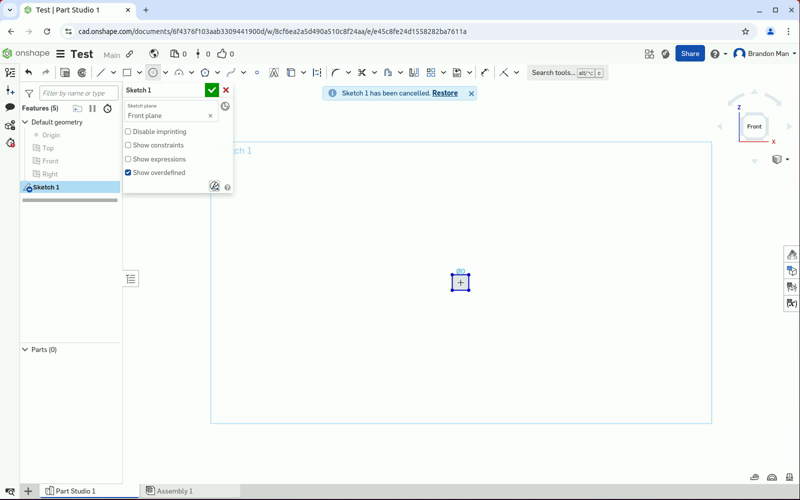
mouse_move(464, 282)
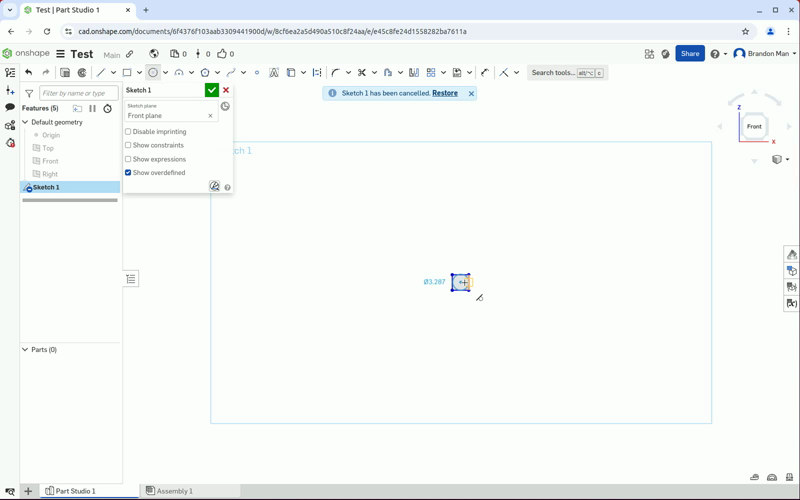
click(464, 282)
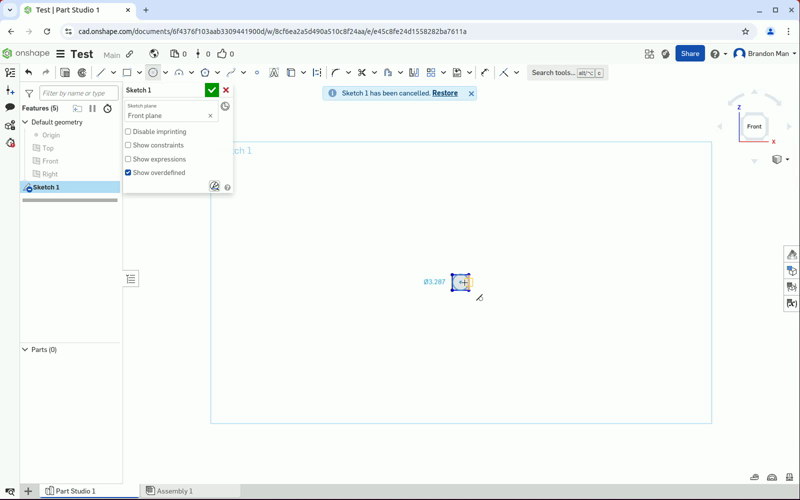
key(esc)
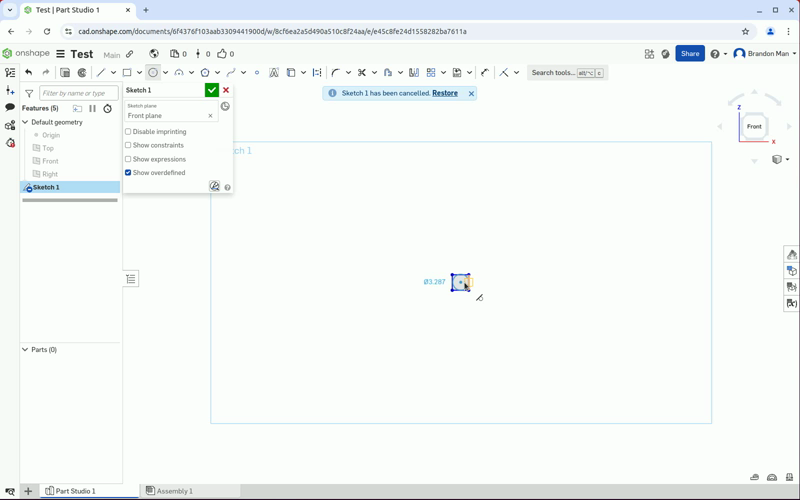
mouse_move(456, 281)
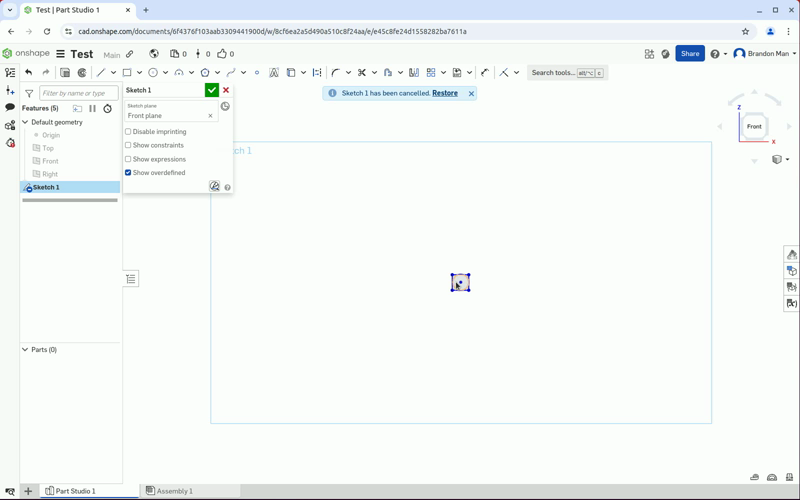
scroll(6)
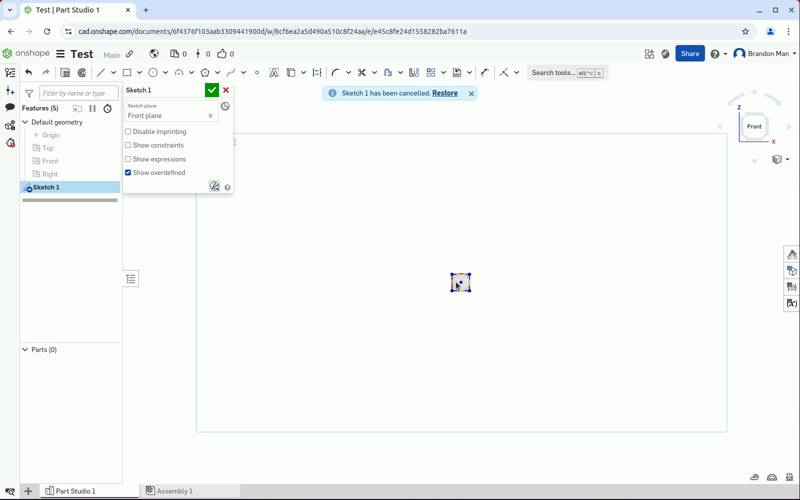
scroll(6)
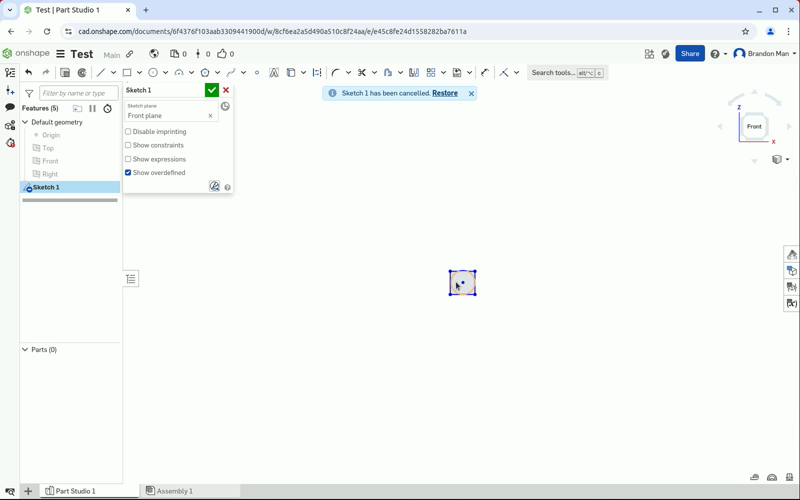
scroll(6)
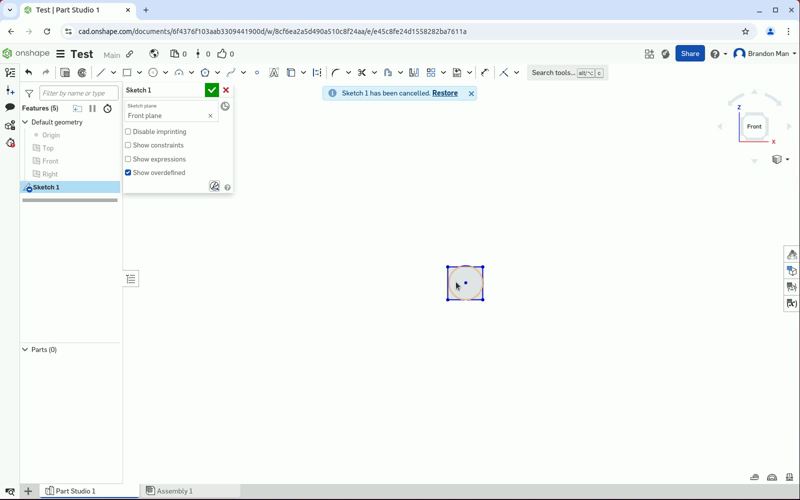
scroll(6)
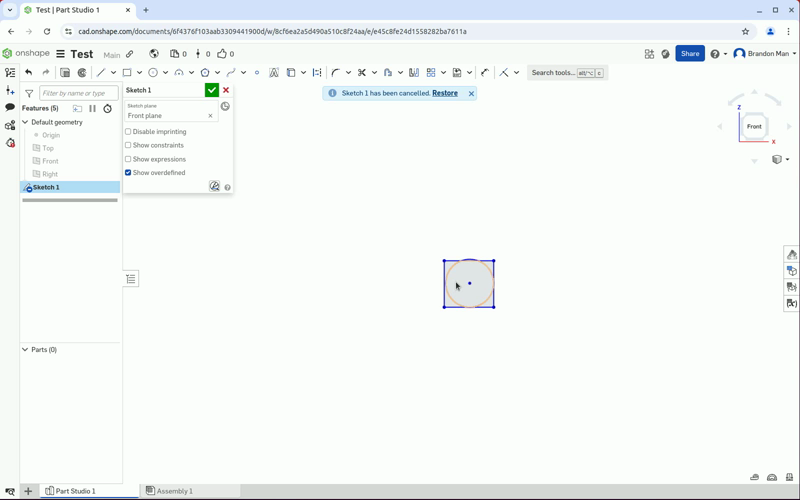
scroll(6)
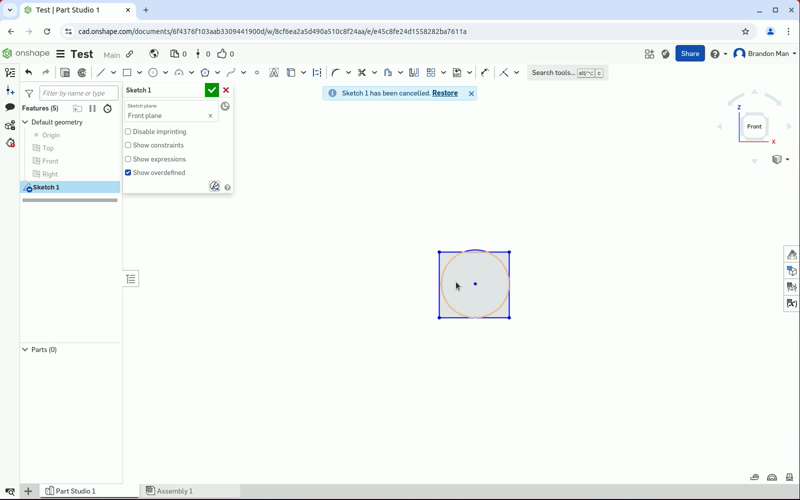
scroll(6)
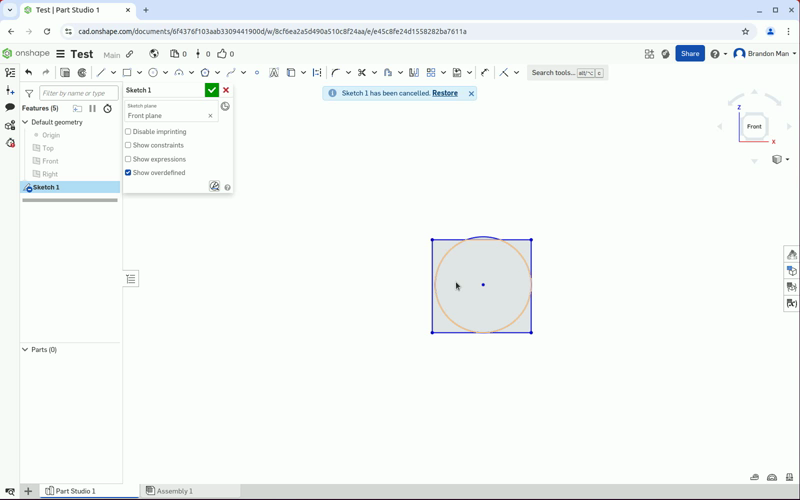
scroll(6)
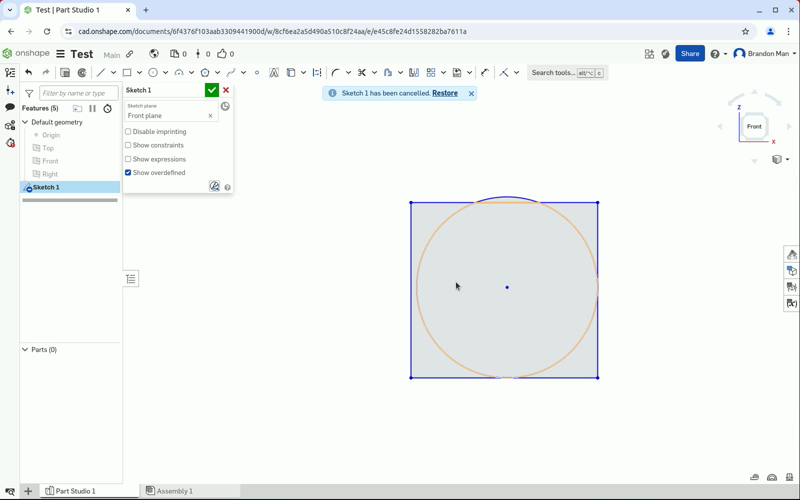
click(456, 281)
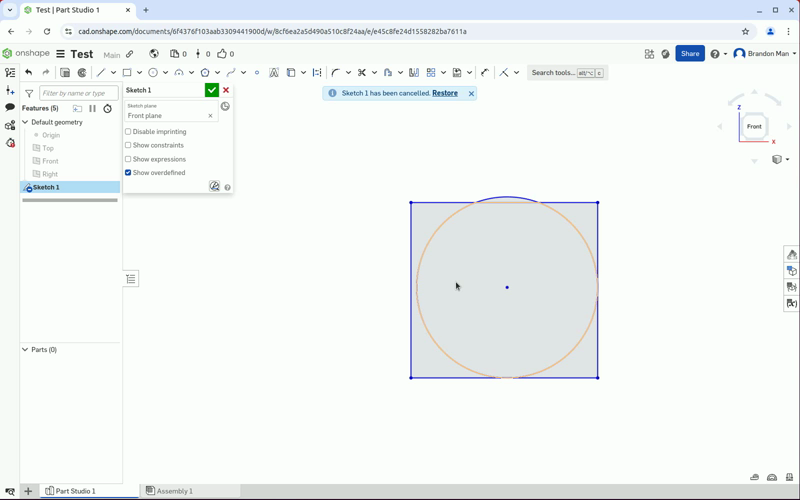
scroll(-6)
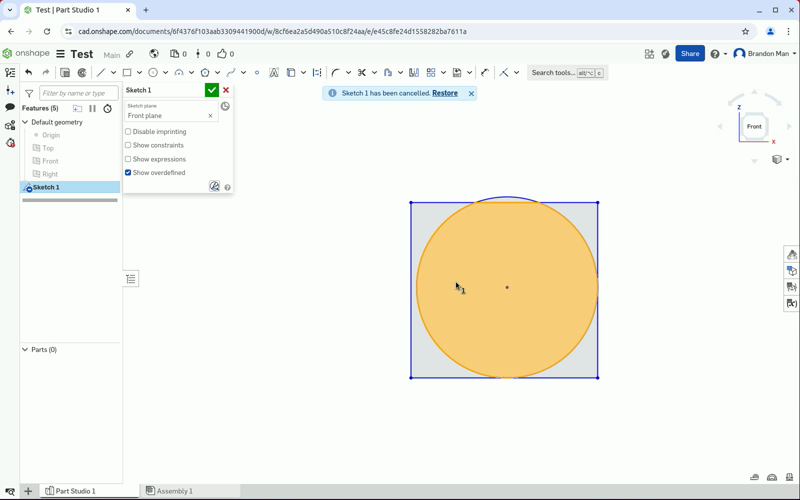
scroll(-6)
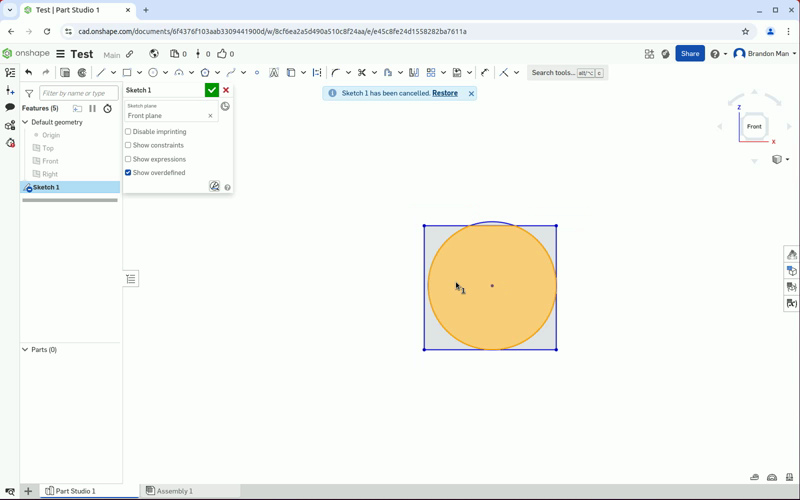
scroll(-6)
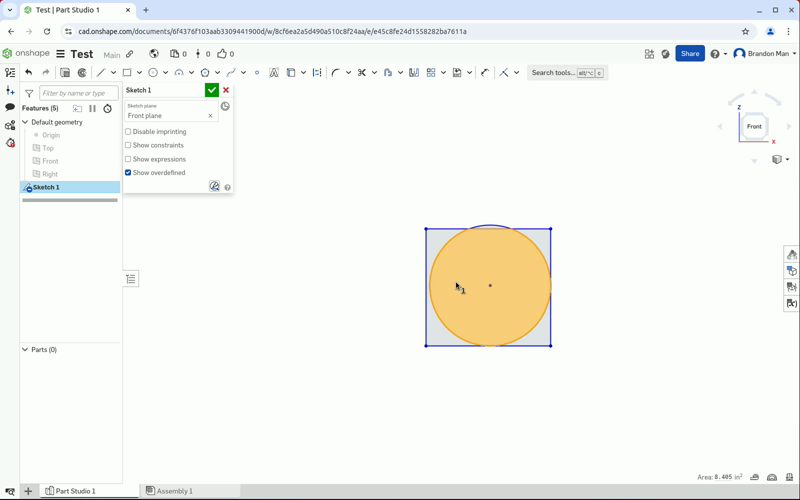
scroll(-6)
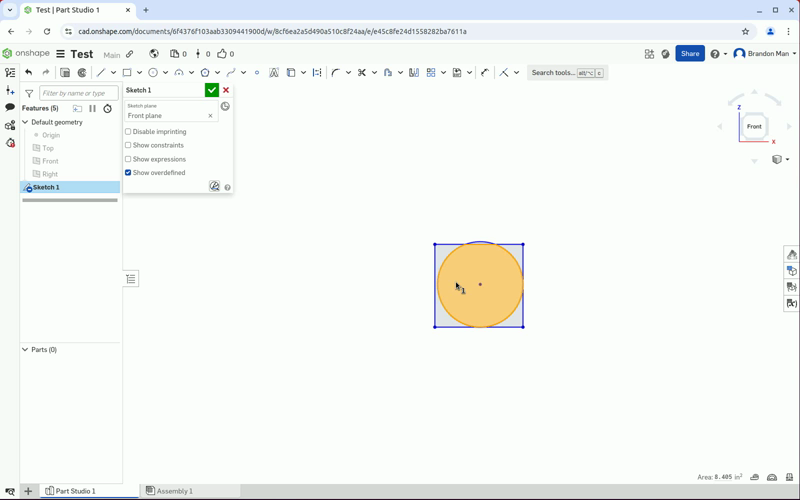
scroll(-6)
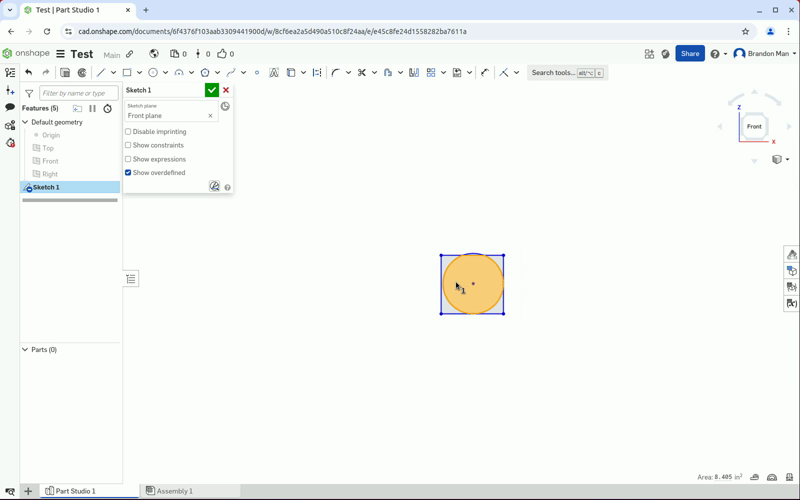
scroll(-6)
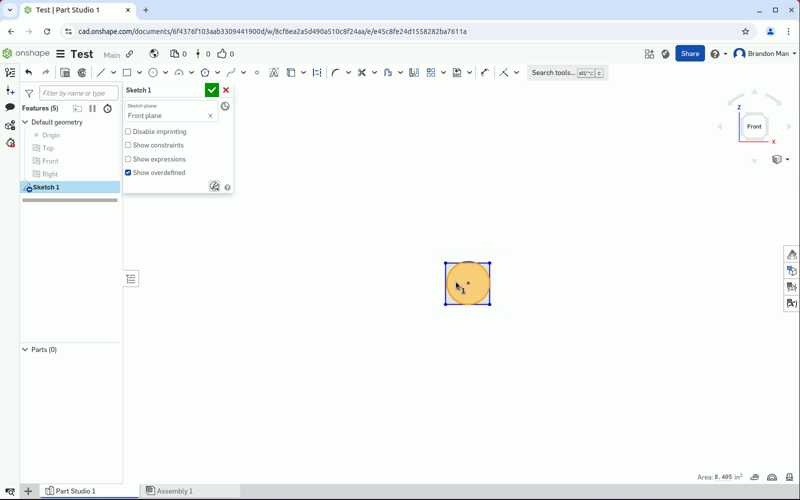
scroll(-6)
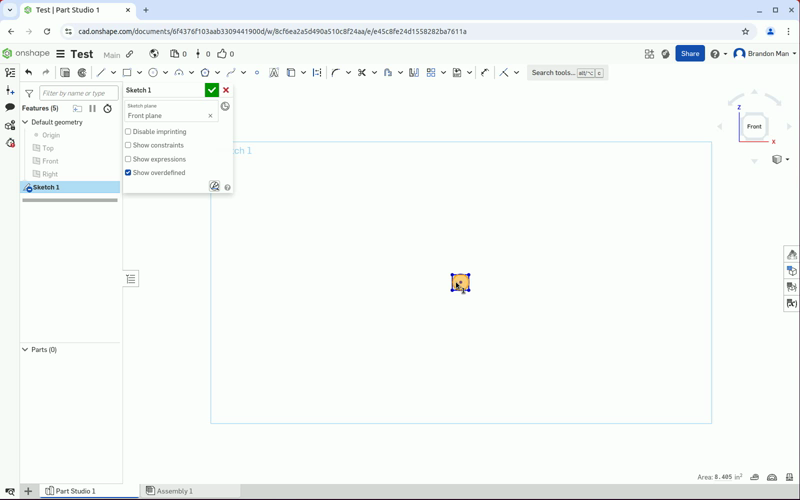
mouse_move(73, 352)
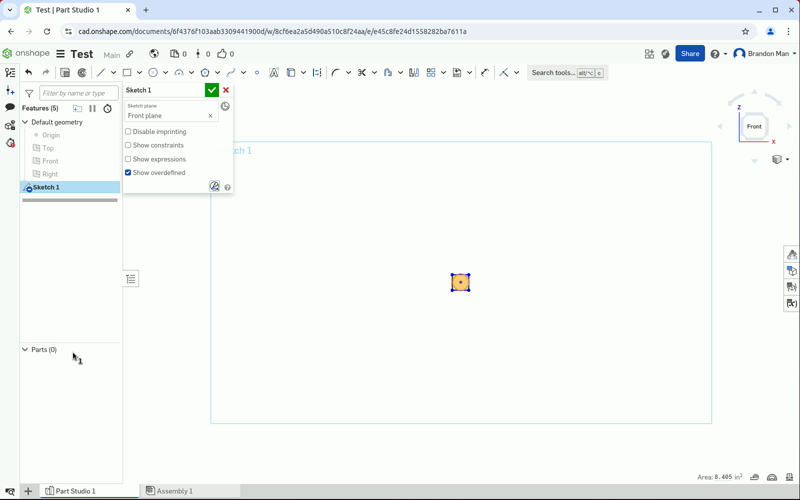
key(shift+y)
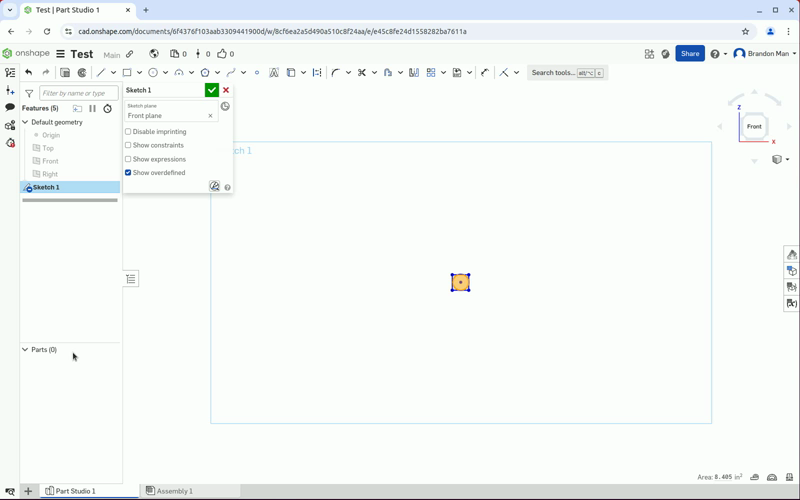
key(shift+e)
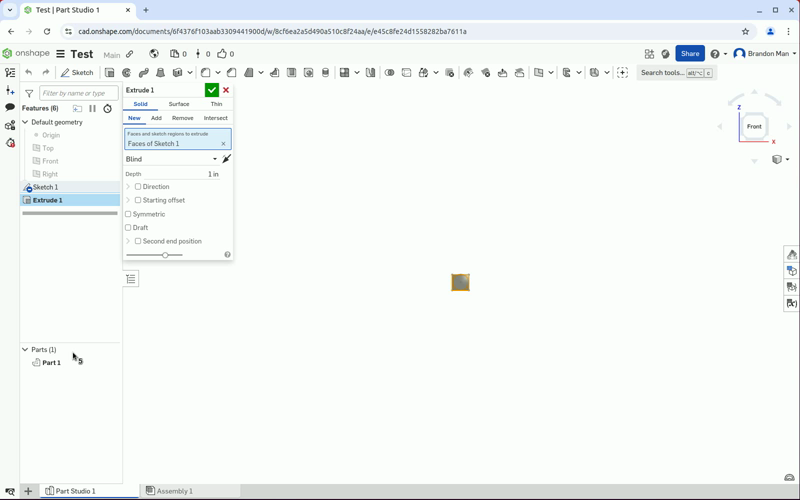
mouse_move(143, 106)
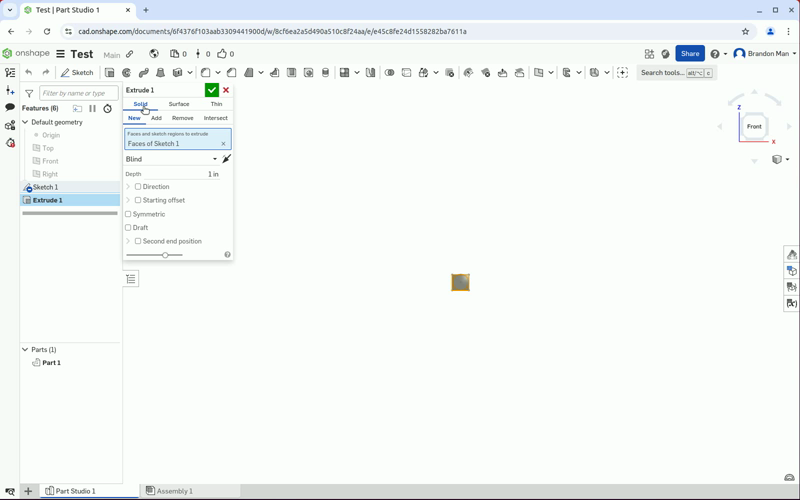
click(143, 106)
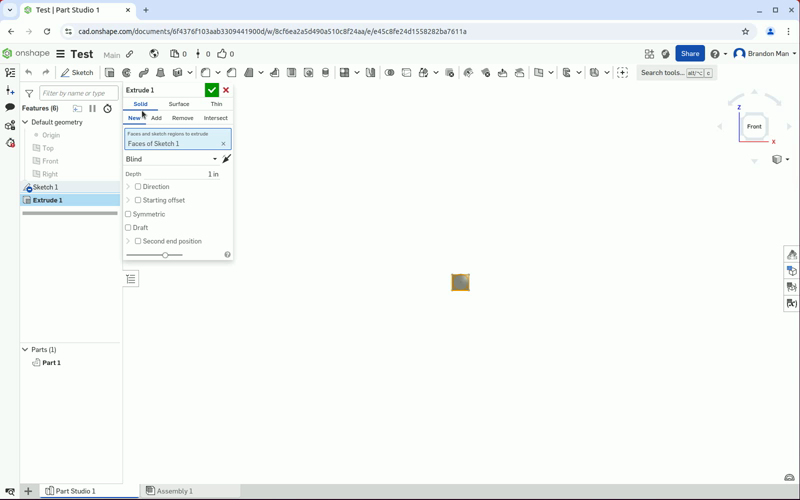
mouse_move(137, 120)
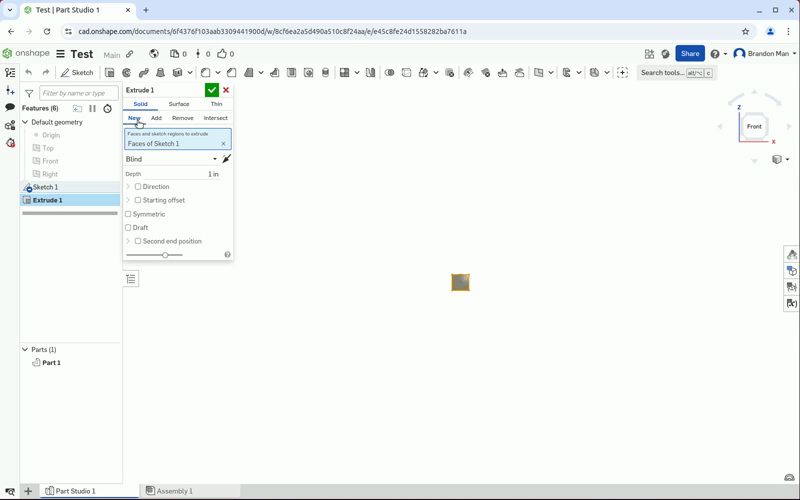
click(137, 120)
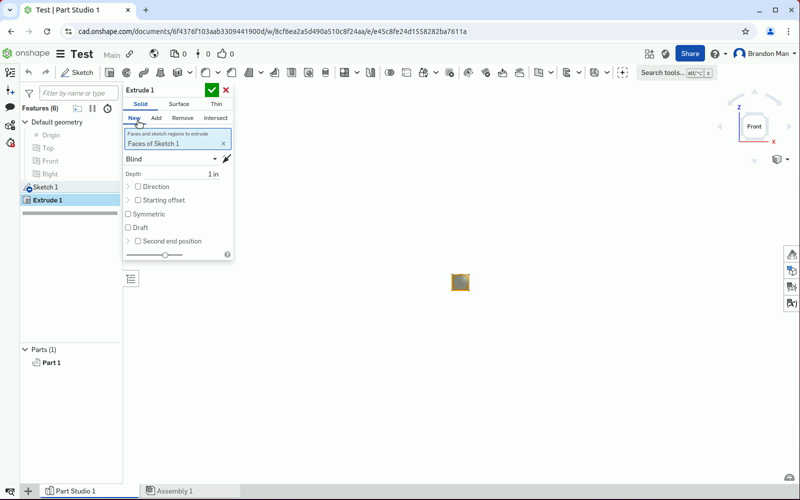
key(tab, 4)
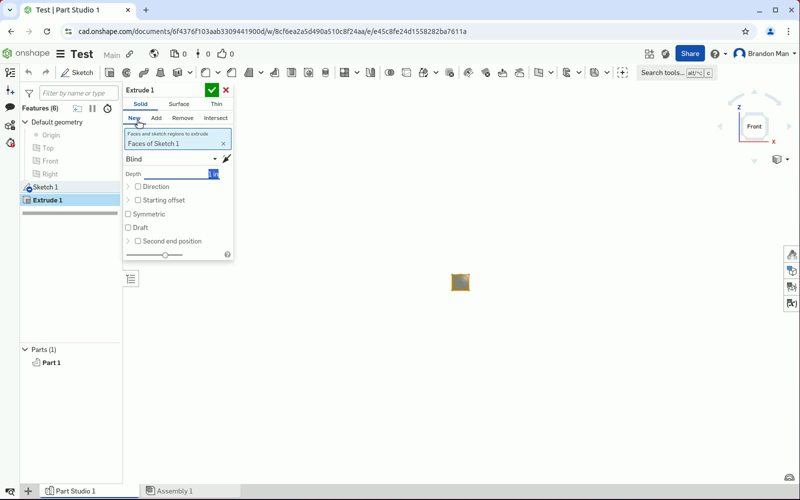
text(9.147)
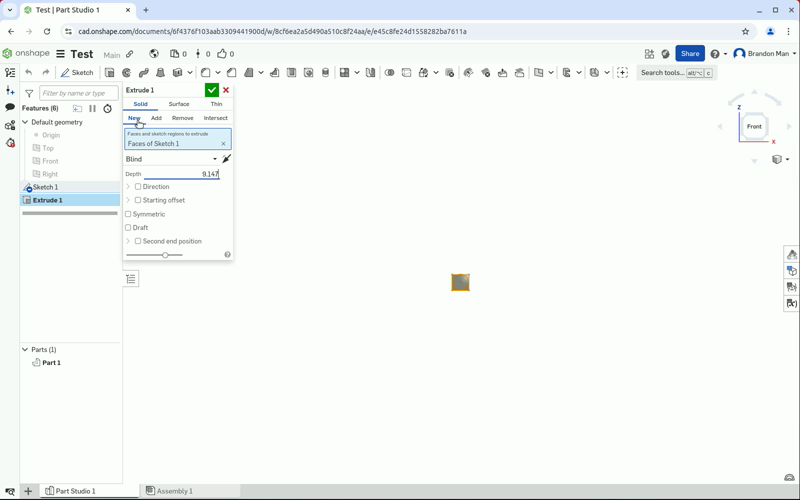
key(enter)
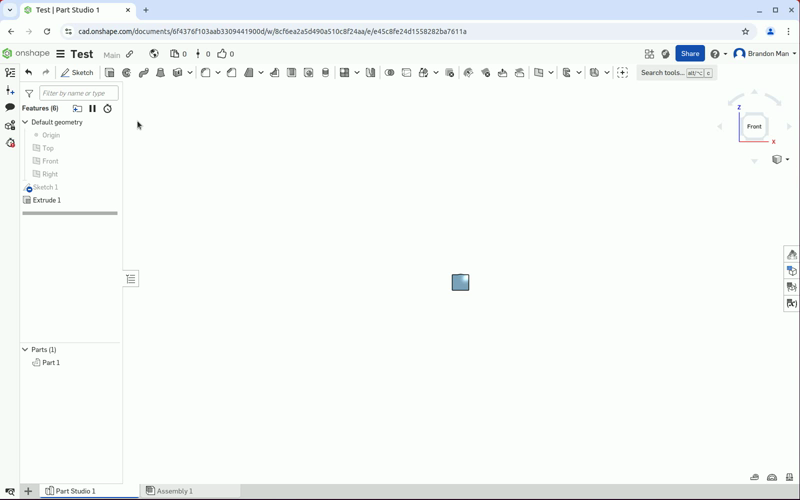
key(shift+h)
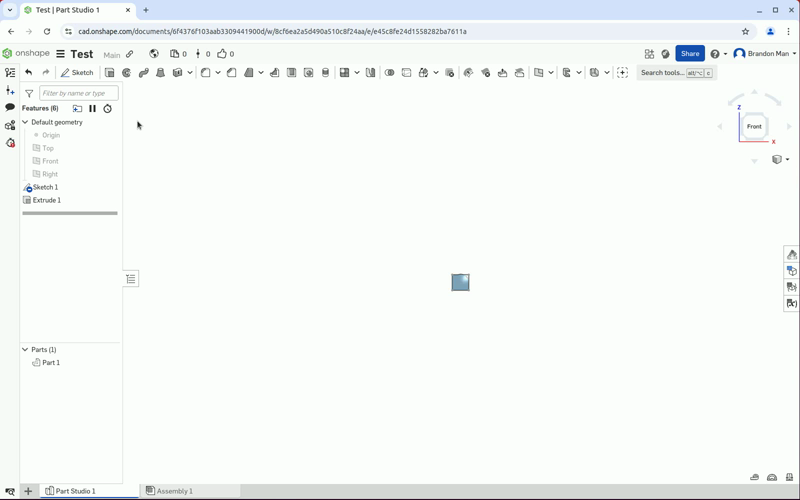
key(shift+h)
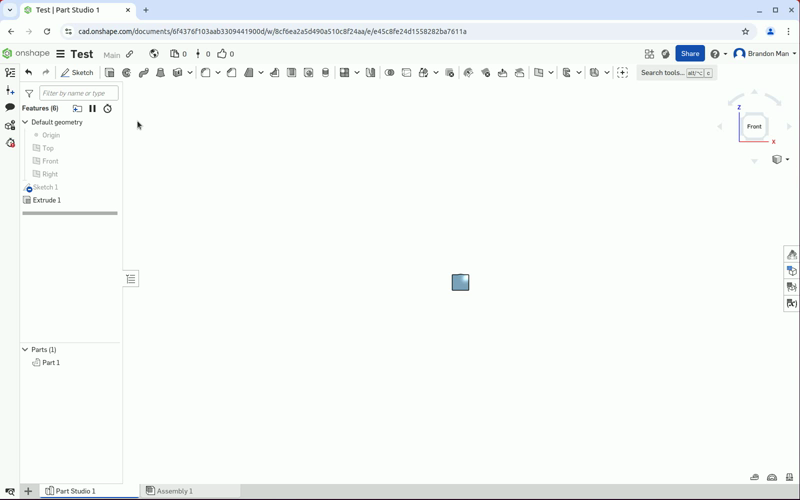
mouse_move(73, 189)
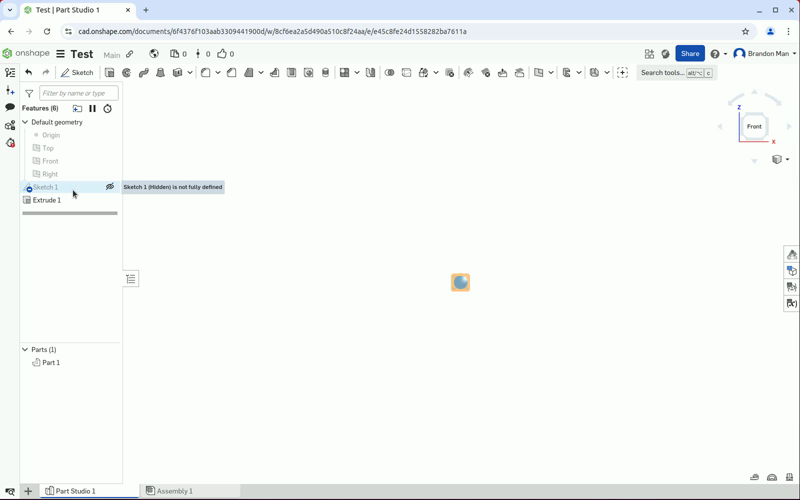
click(73, 189)
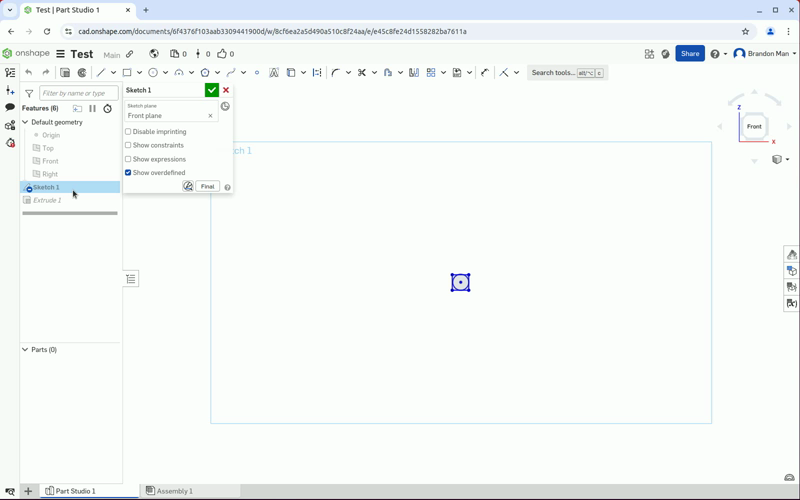
mouse_move(229, 92)
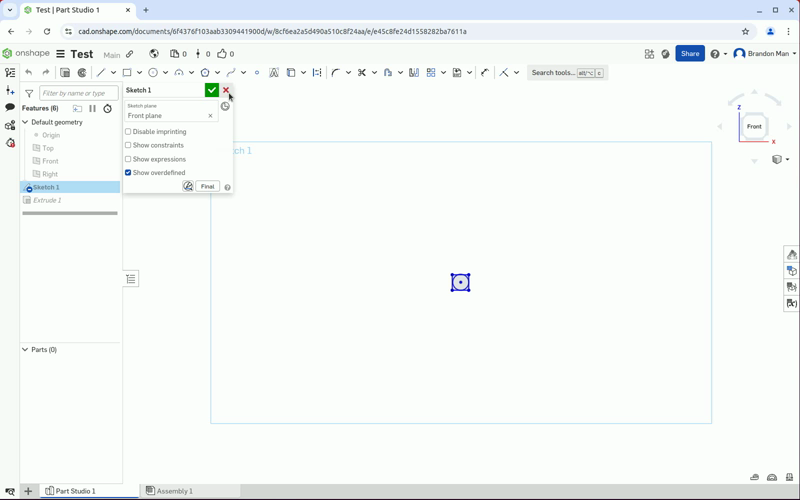
click(229, 92)
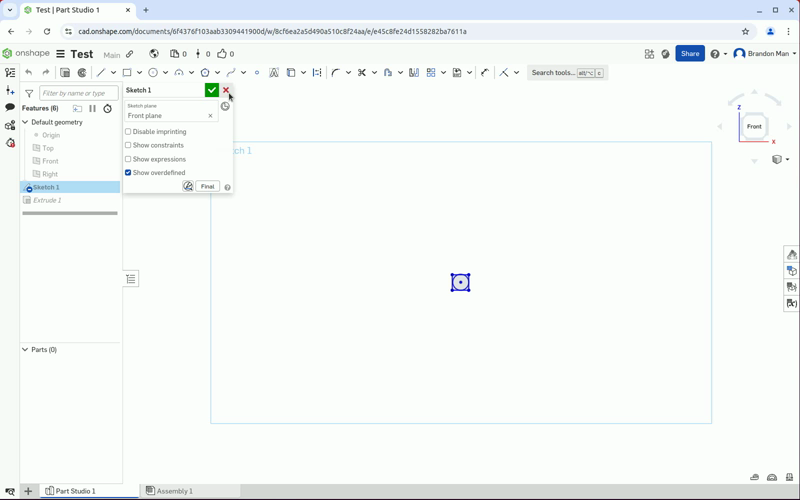
key(shift+s)
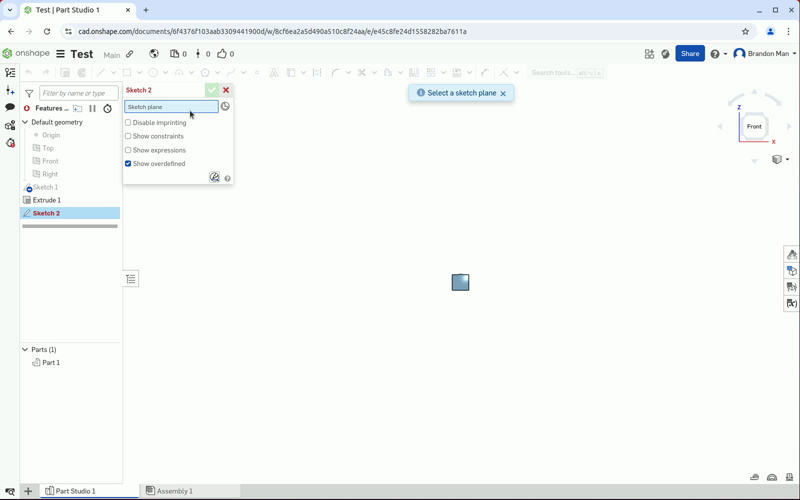
mouse_move(73, 163)
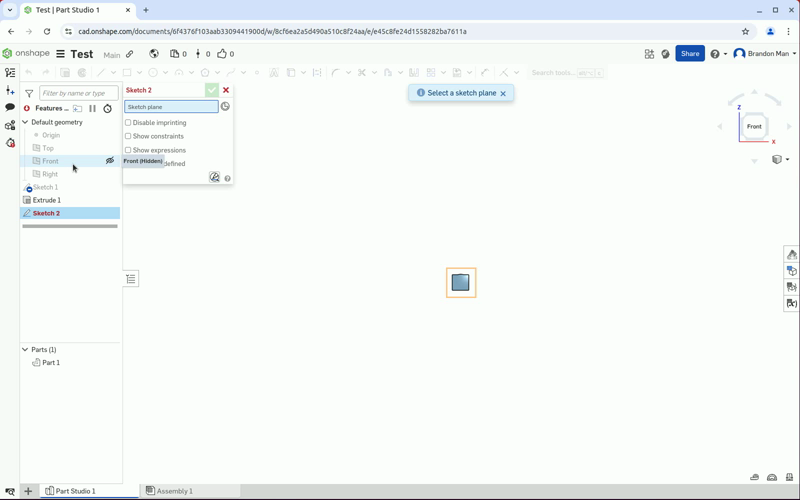
click(73, 163)
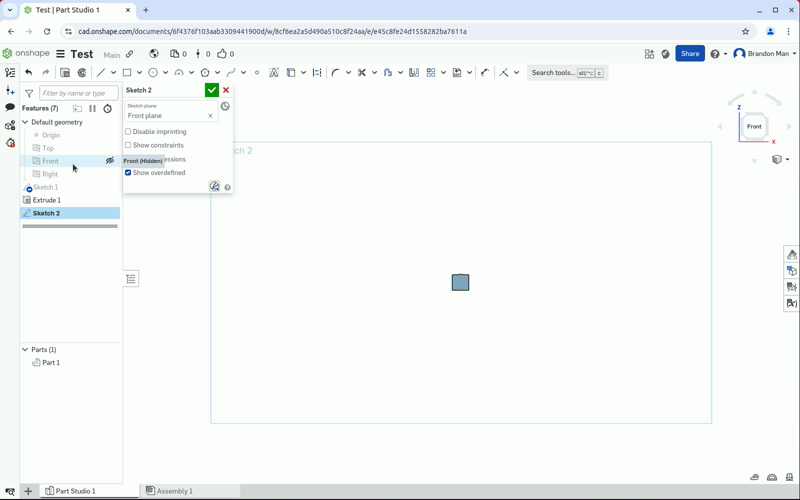
mouse_move(73, 352)
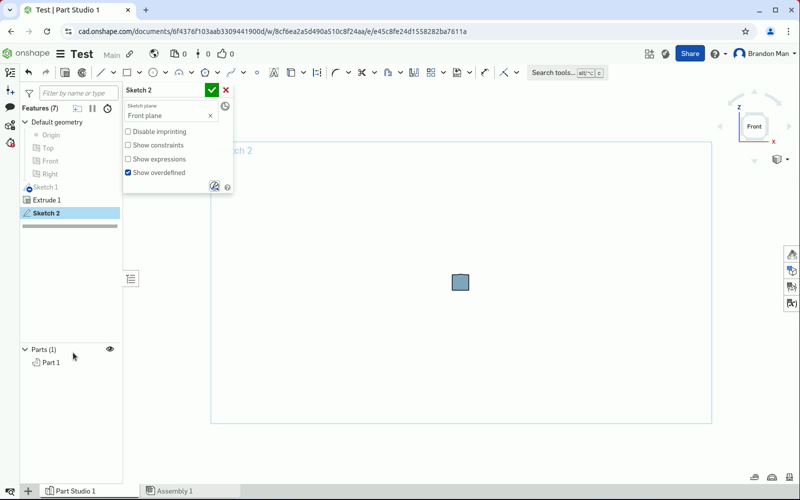
key(y)
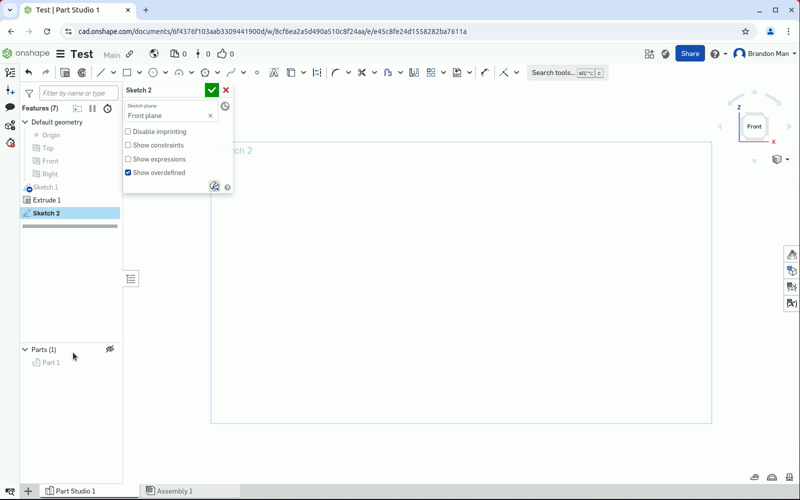
key(c)
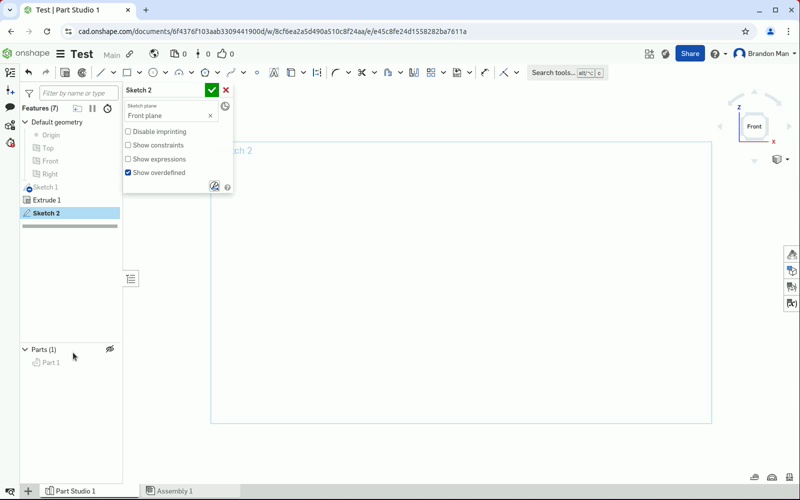
key_down(shift)
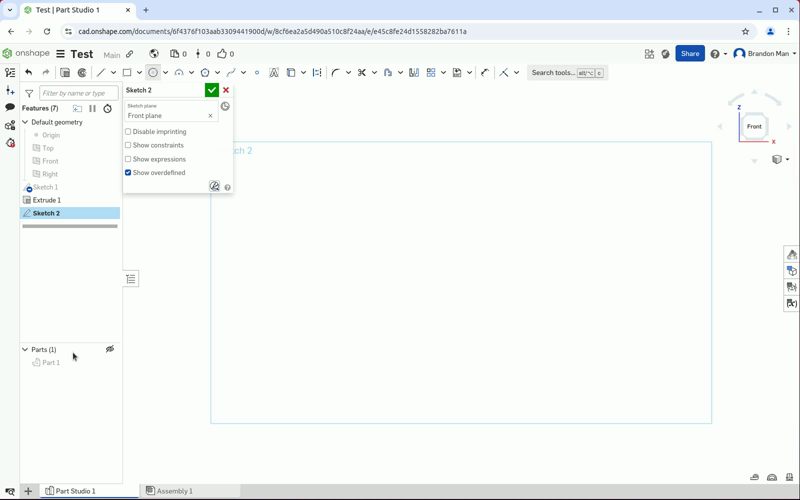
mouse_move(461, 282)
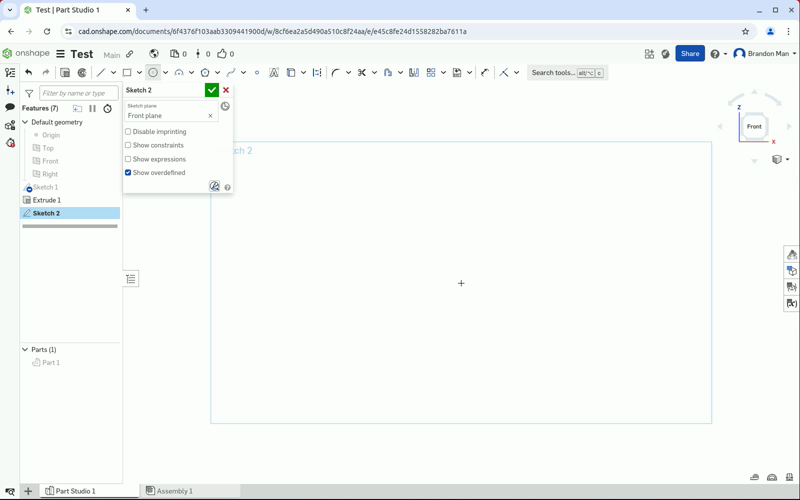
click(461, 282)
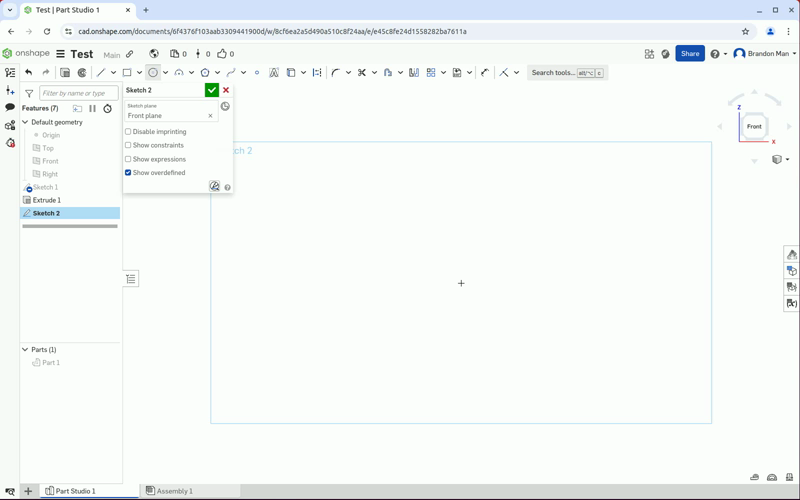
key_up(shift)
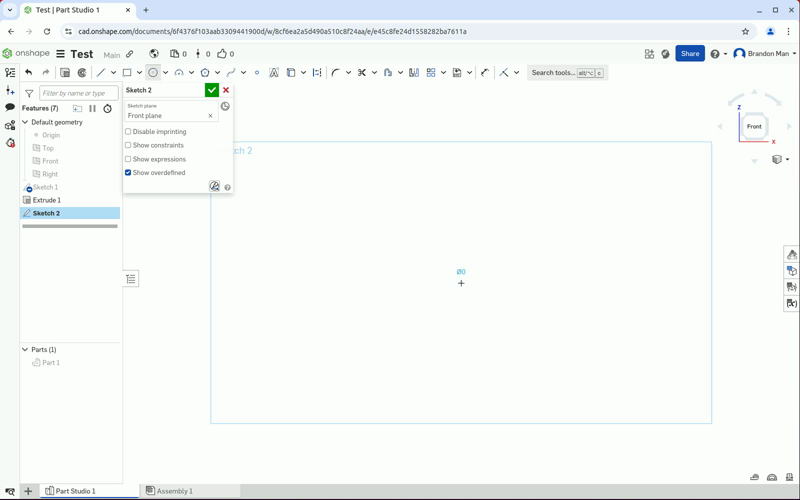
mouse_move(481, 282)
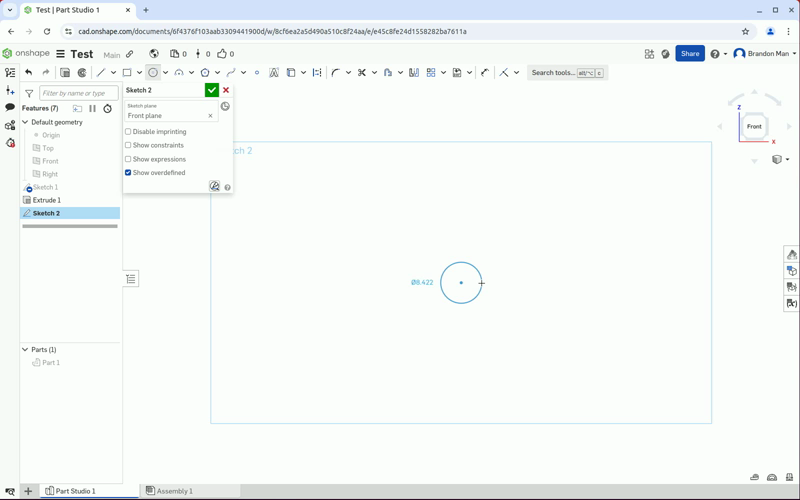
click(481, 282)
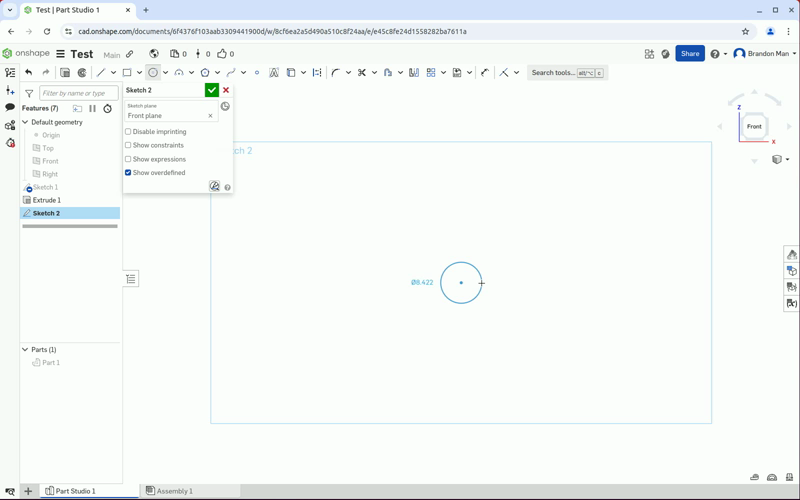
key(esc)
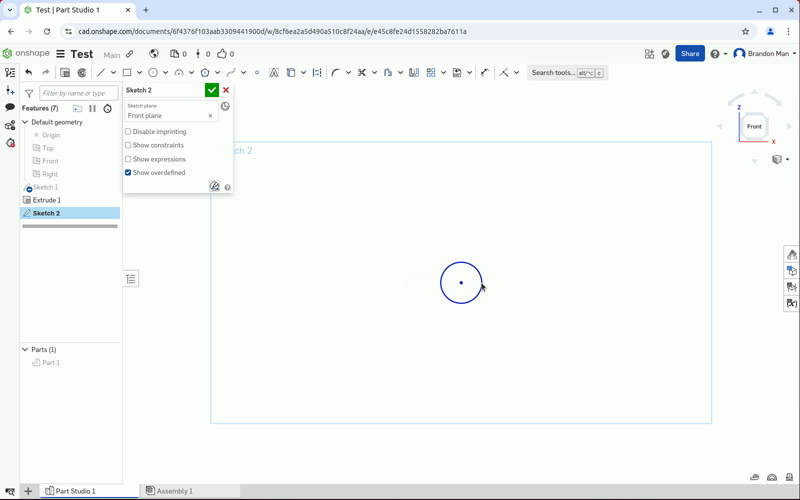
mouse_move(456, 276)
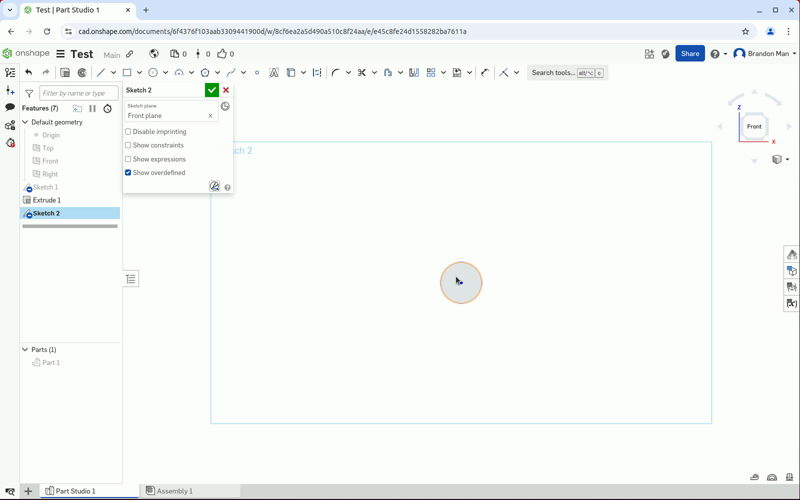
scroll(6)
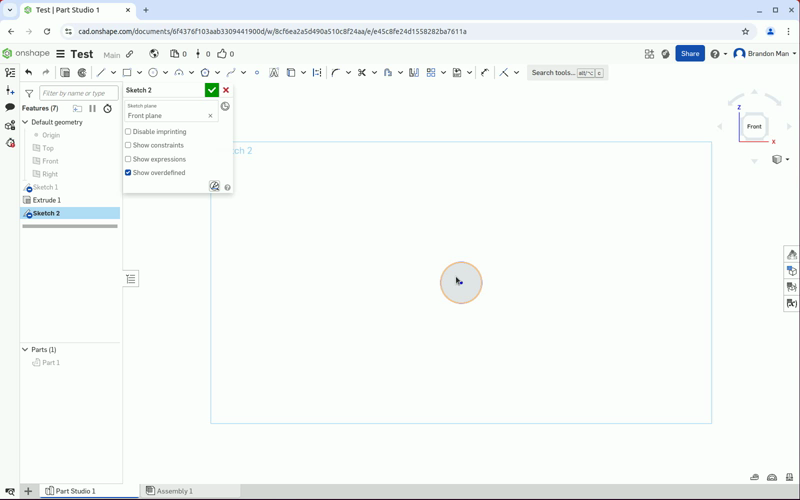
scroll(6)
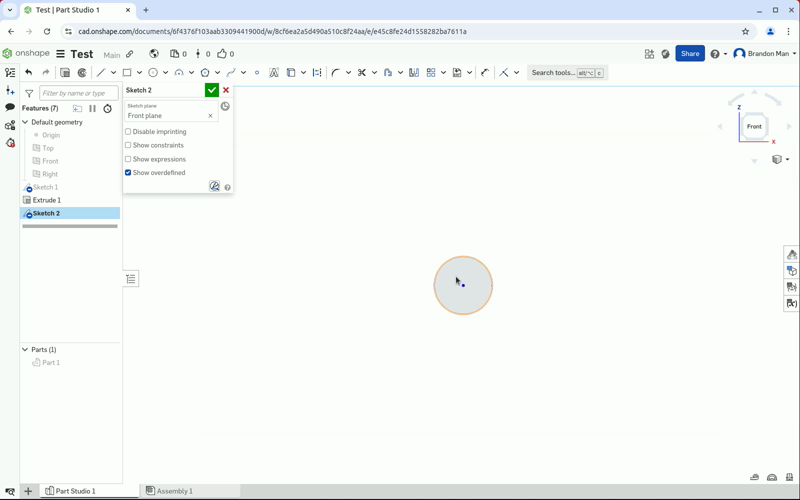
scroll(6)
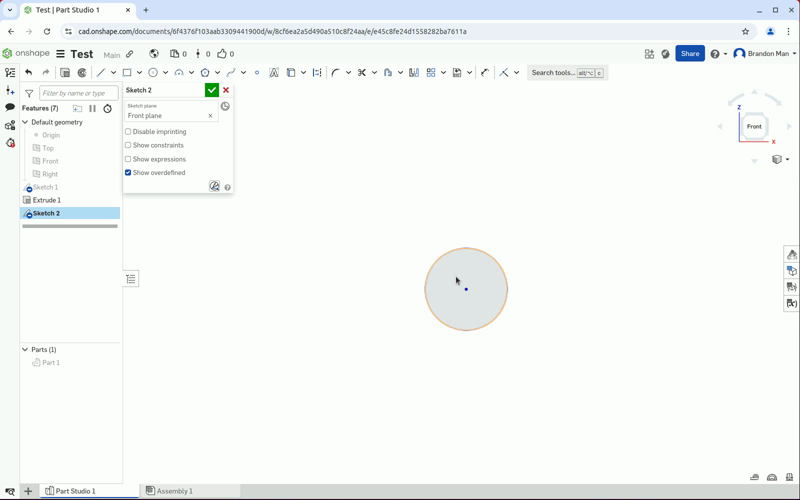
scroll(6)
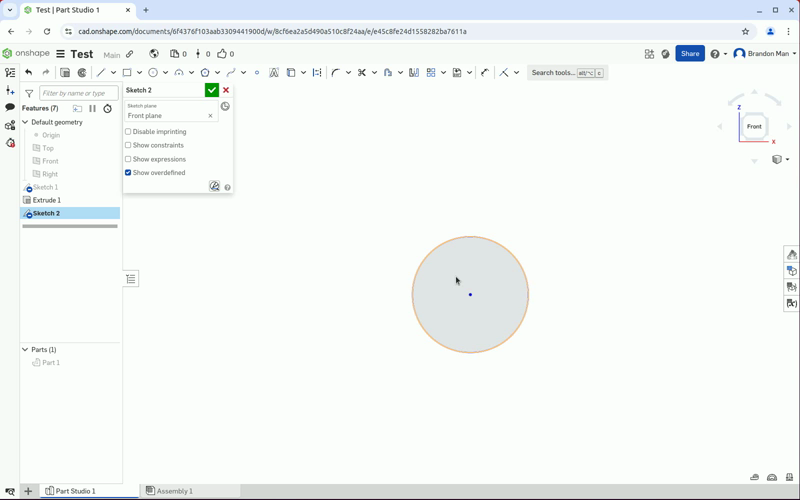
scroll(6)
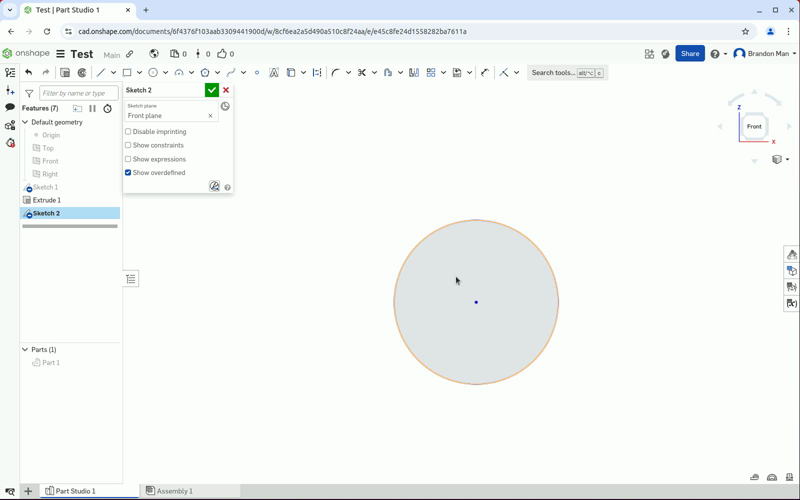
scroll(6)
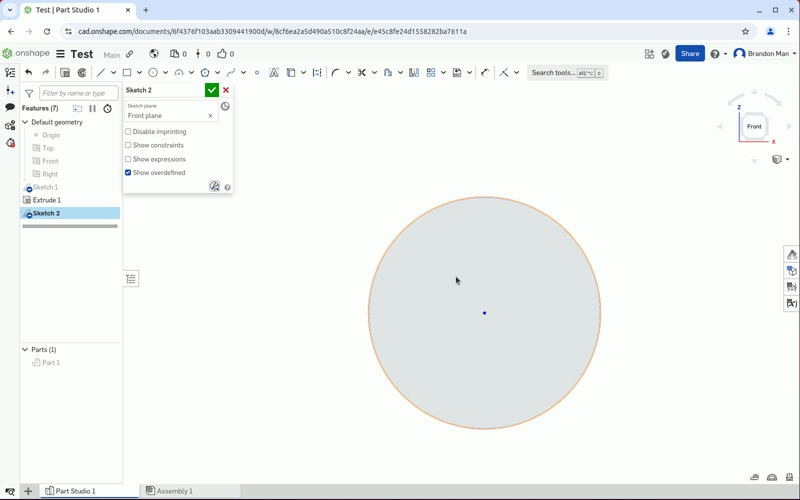
scroll(6)
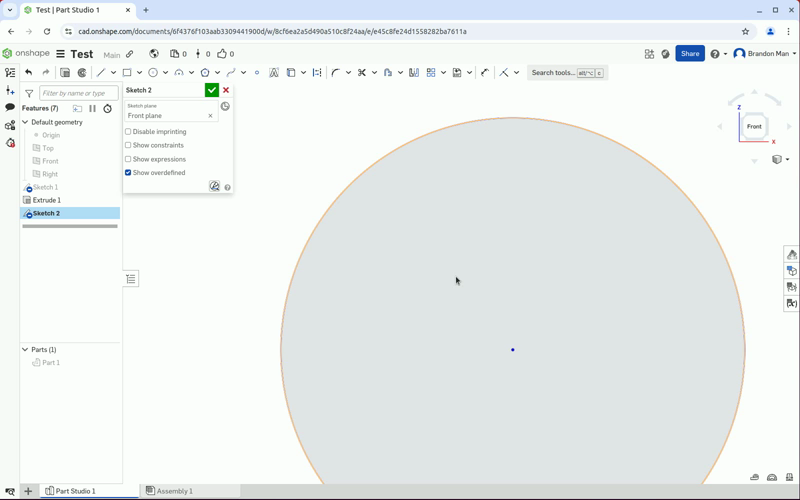
click(456, 276)
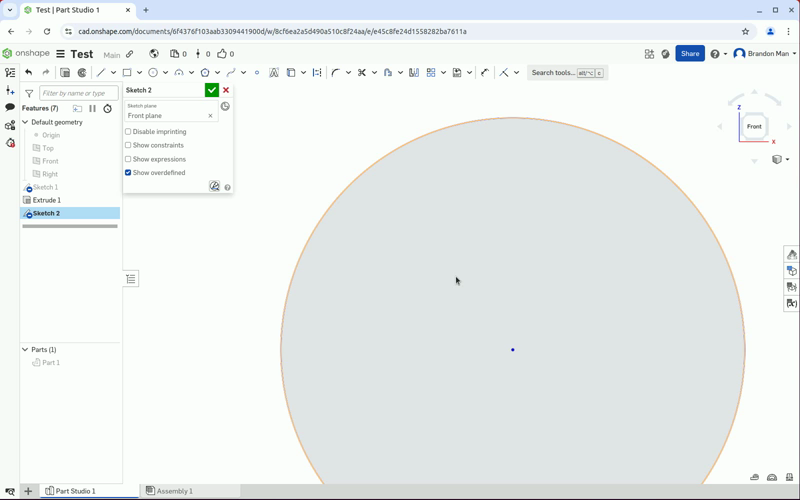
scroll(-6)
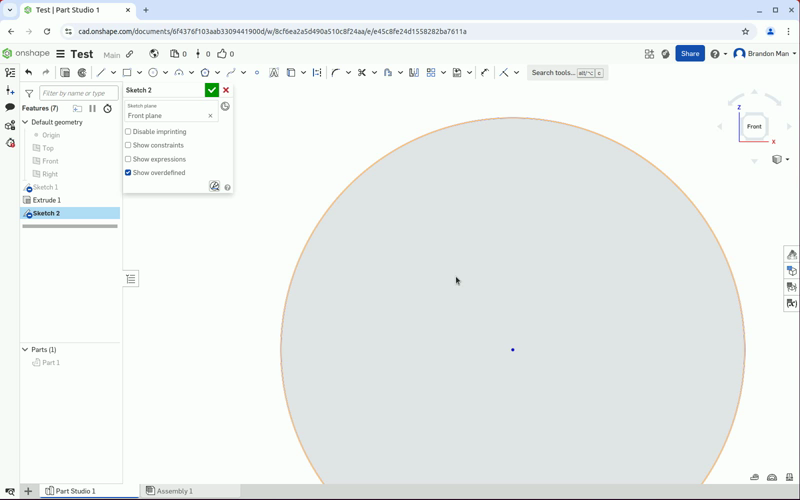
scroll(-6)
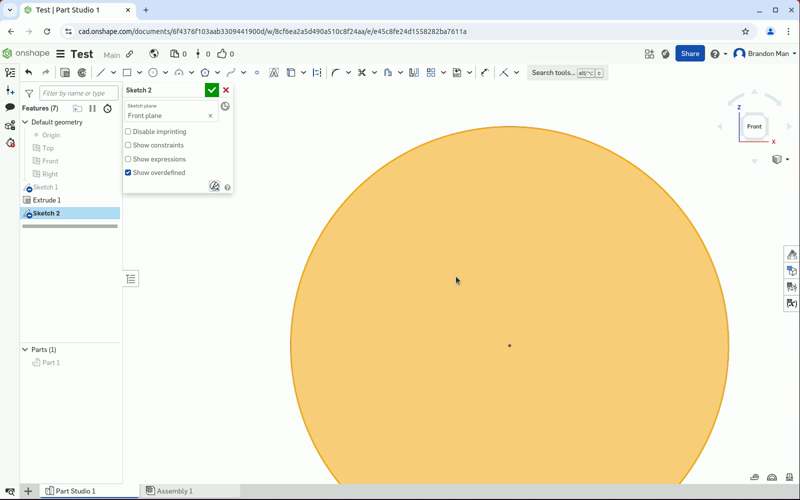
scroll(-6)
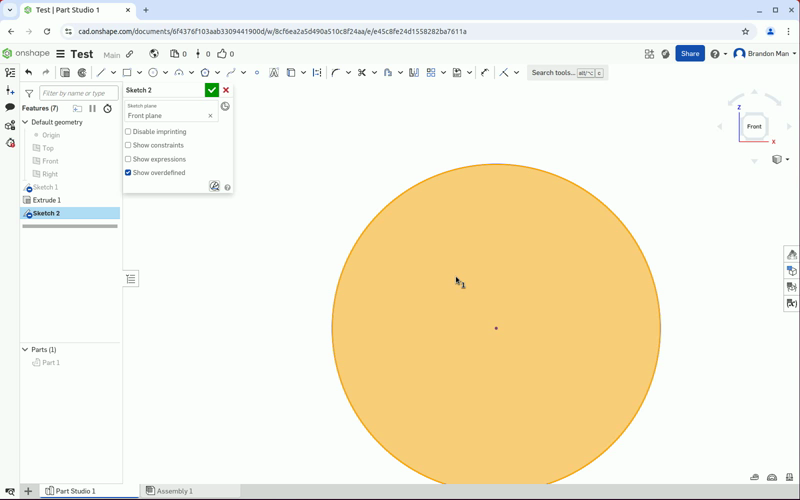
scroll(-6)
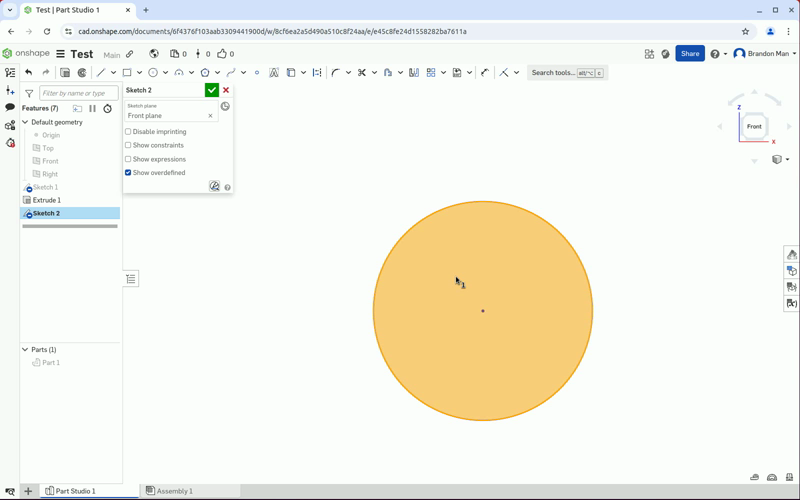
scroll(-6)
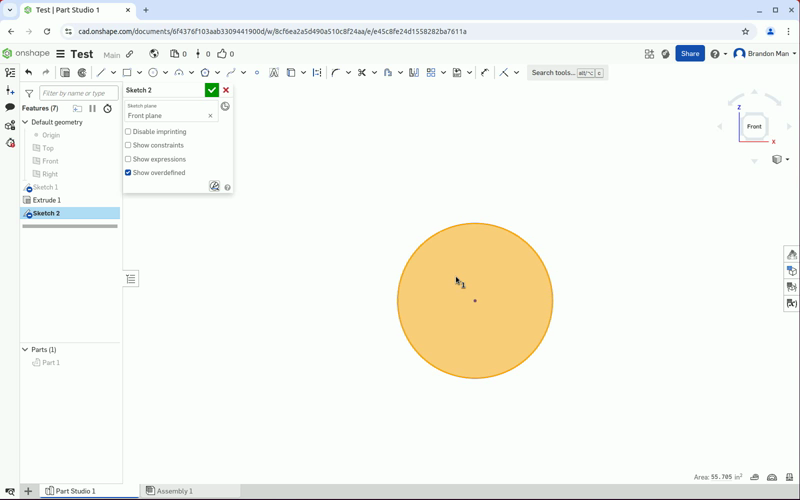
scroll(-6)
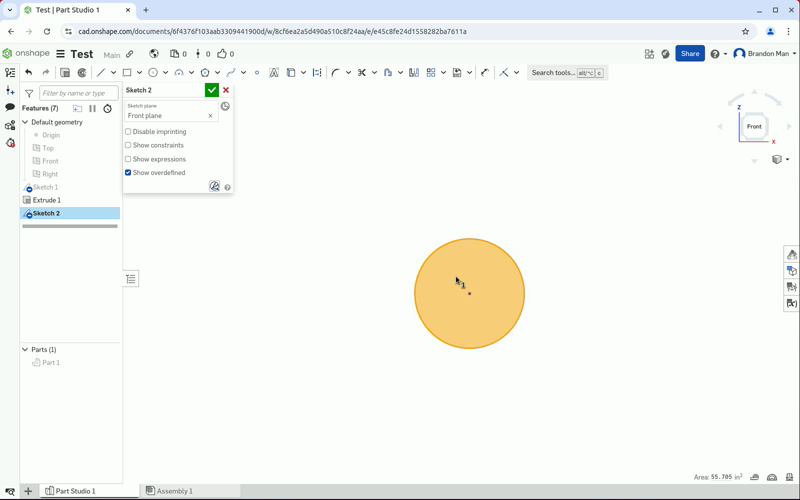
scroll(-6)
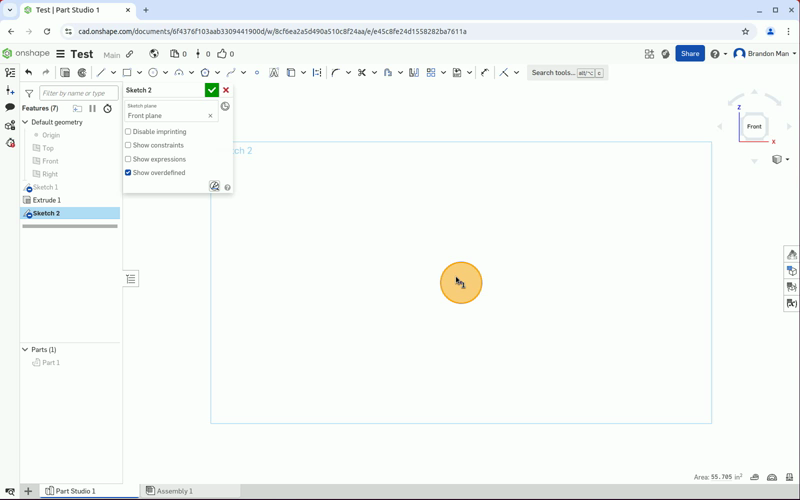
mouse_move(73, 352)
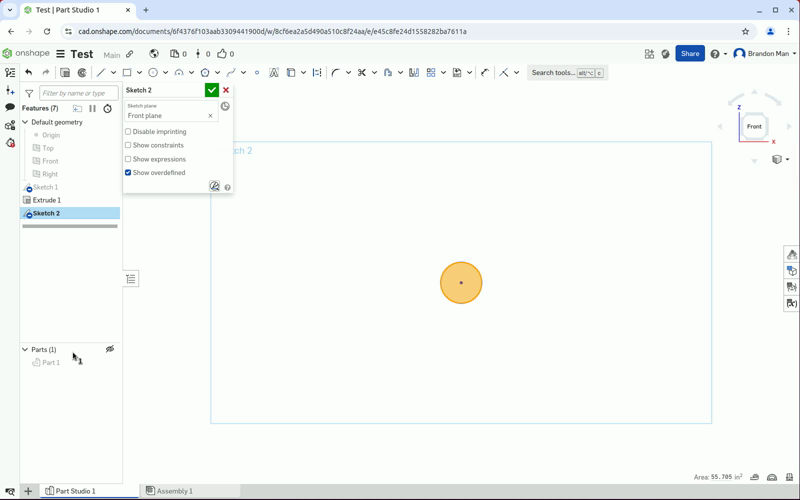
key(shift+y)
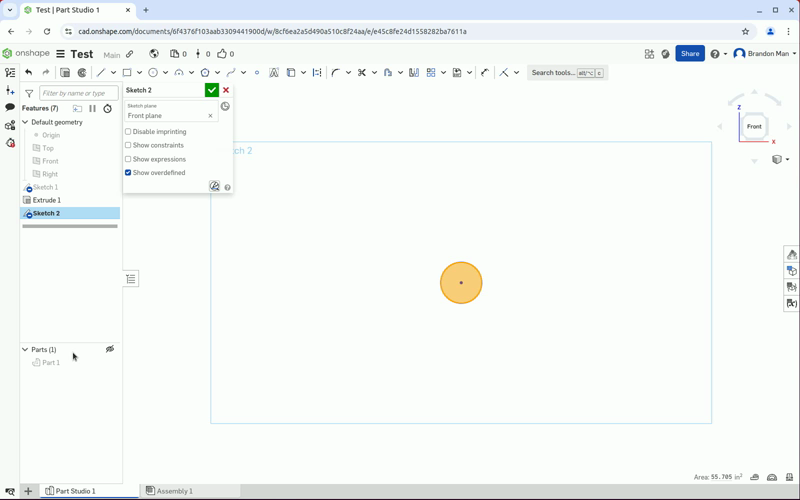
key(shift+e)
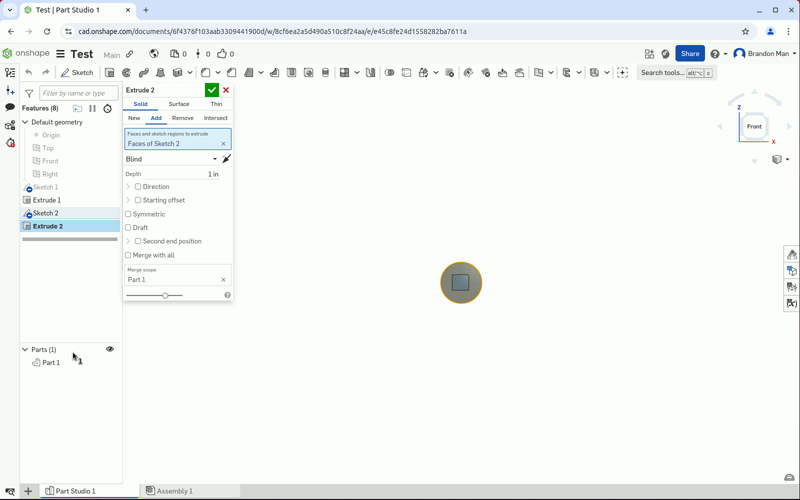
mouse_move(143, 106)
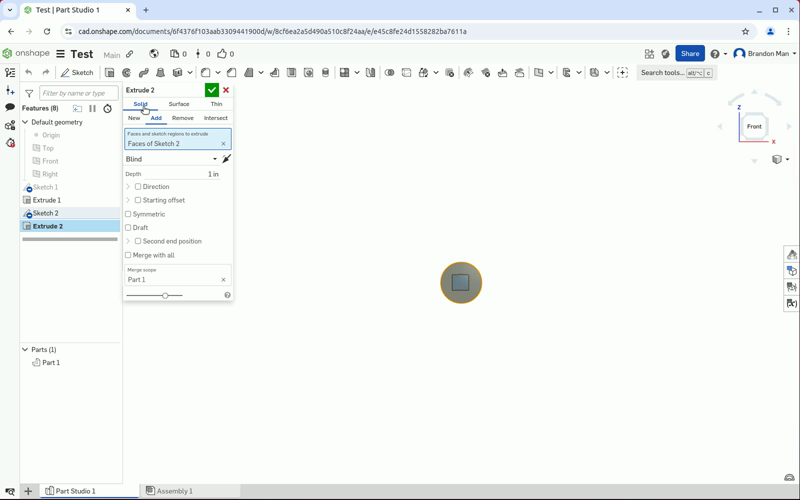
click(143, 106)
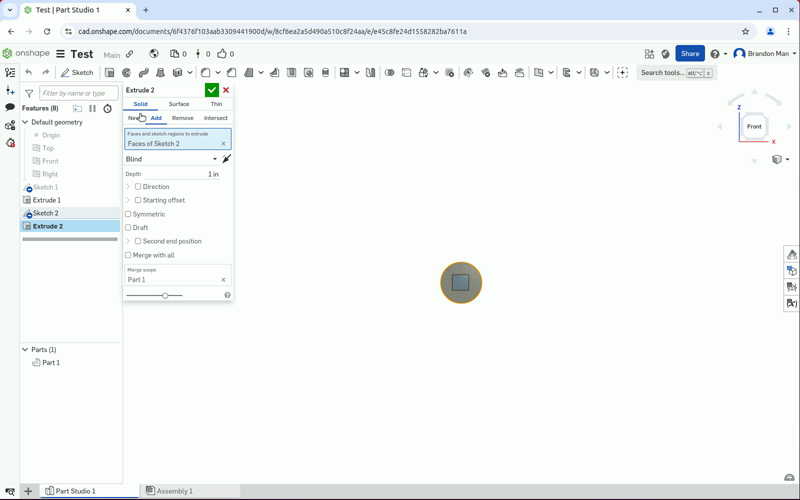
mouse_move(137, 120)
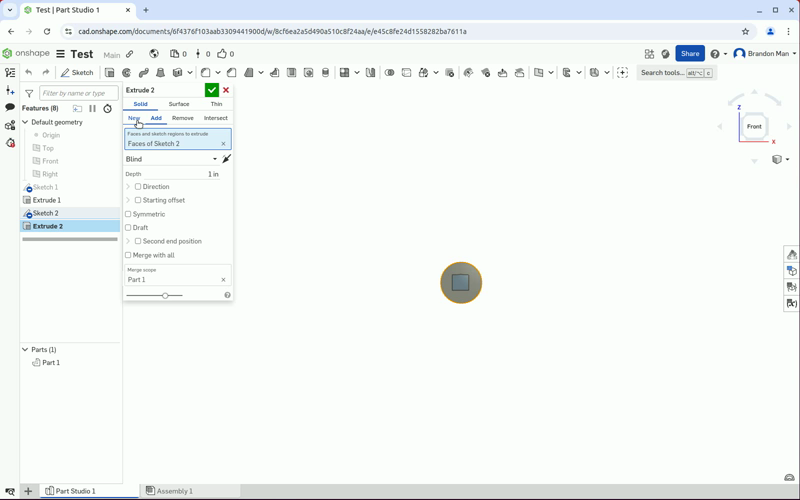
click(137, 120)
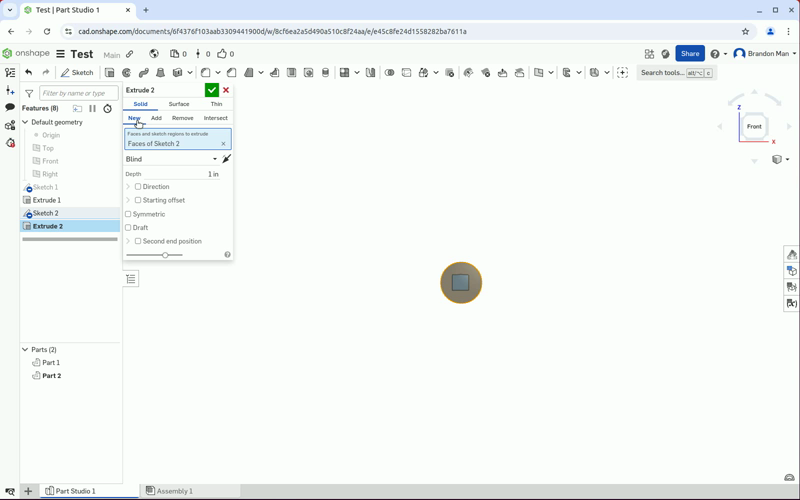
key(tab, 4)
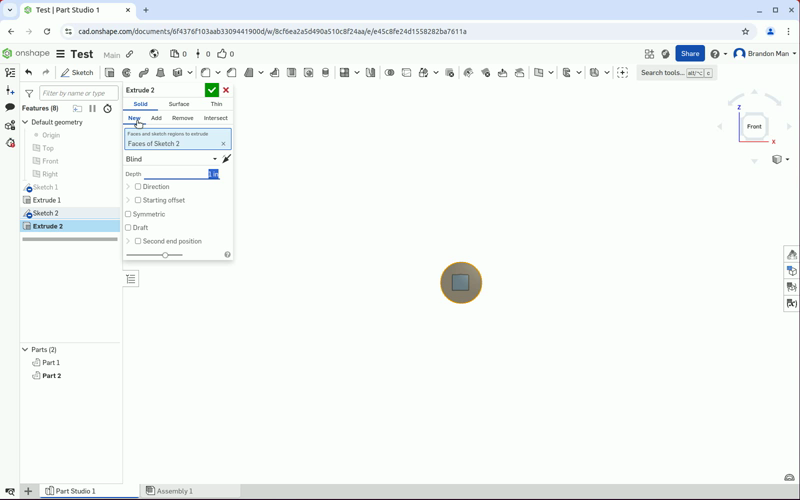
text(4.574)
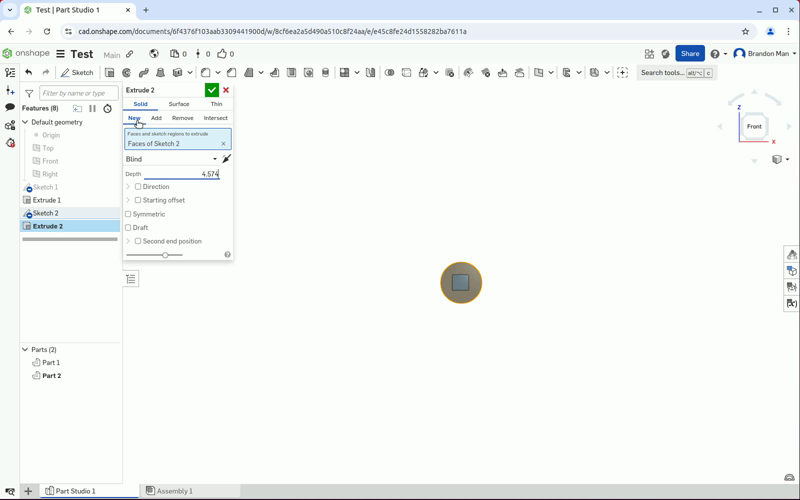
key(enter)
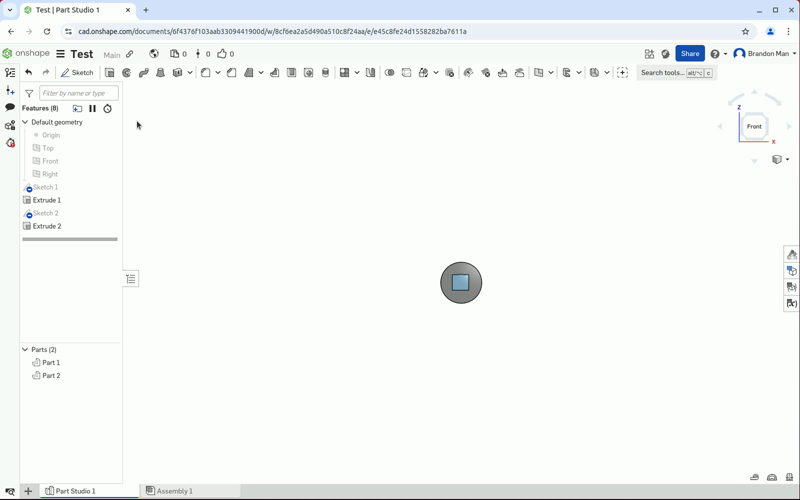
key(shift+h)
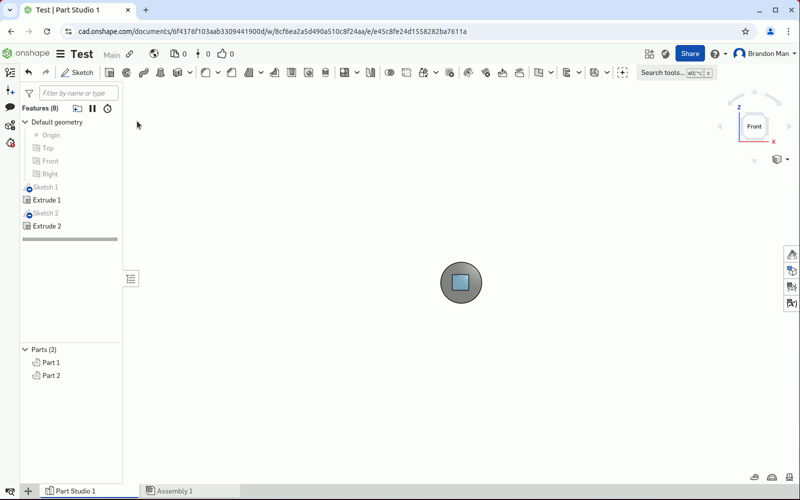
key(shift+h)
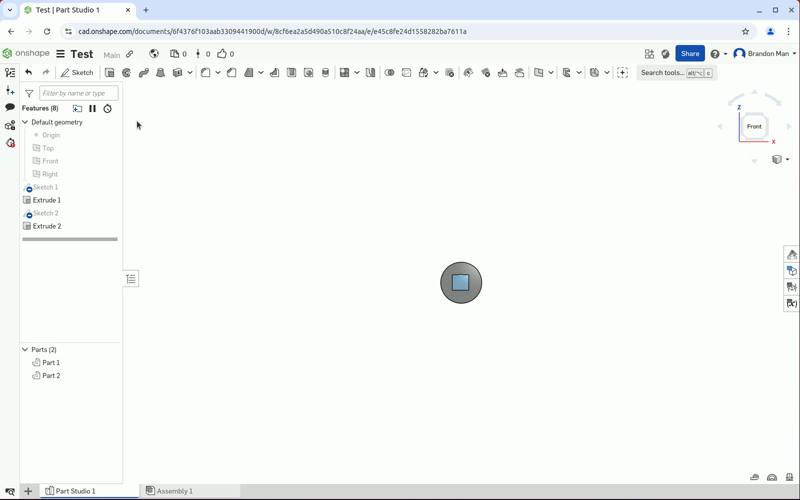
mouse_move(73, 189)
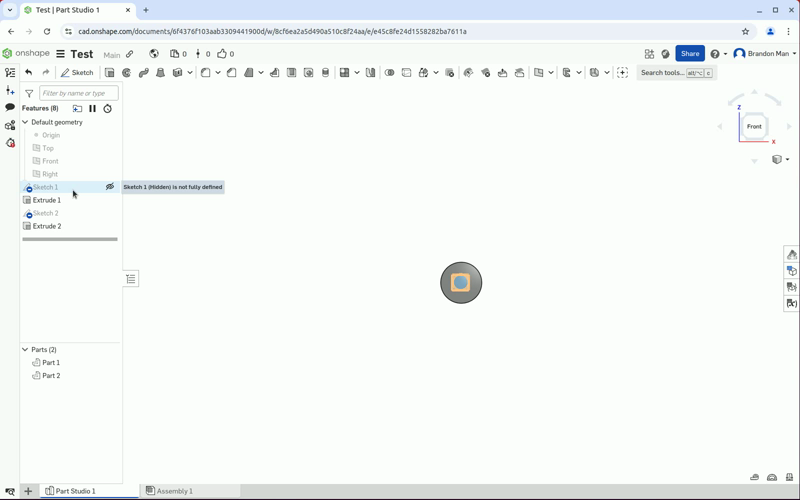
click(73, 189)
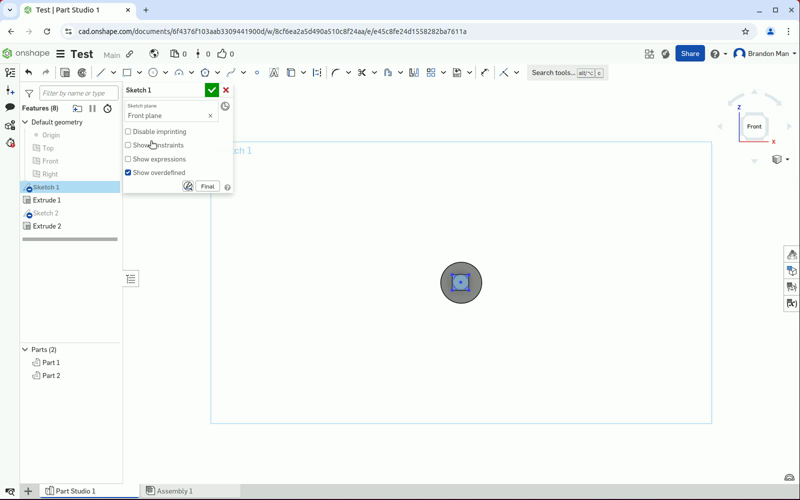
mouse_move(229, 92)
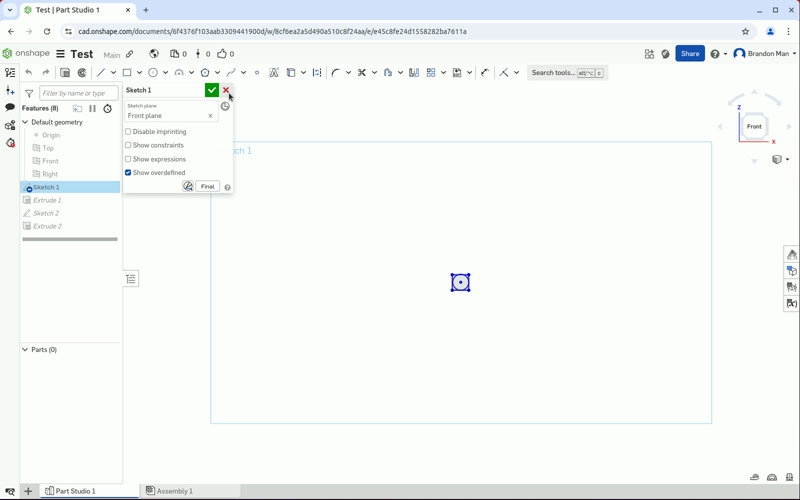
click(229, 92)
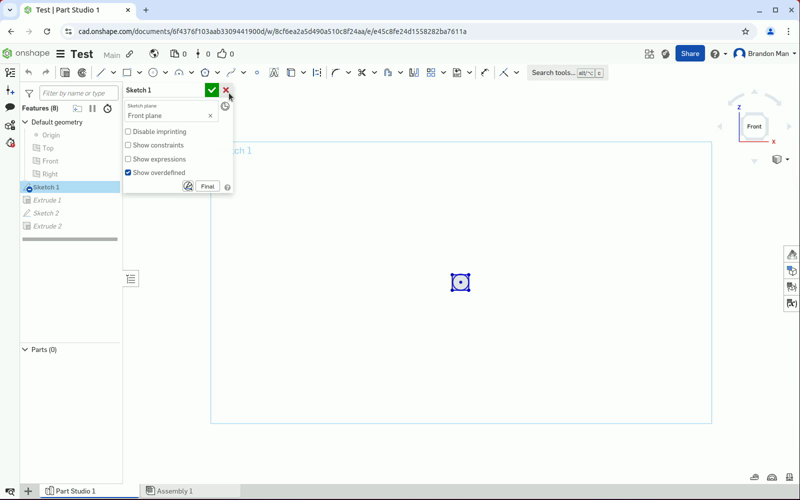
key(shift+s)
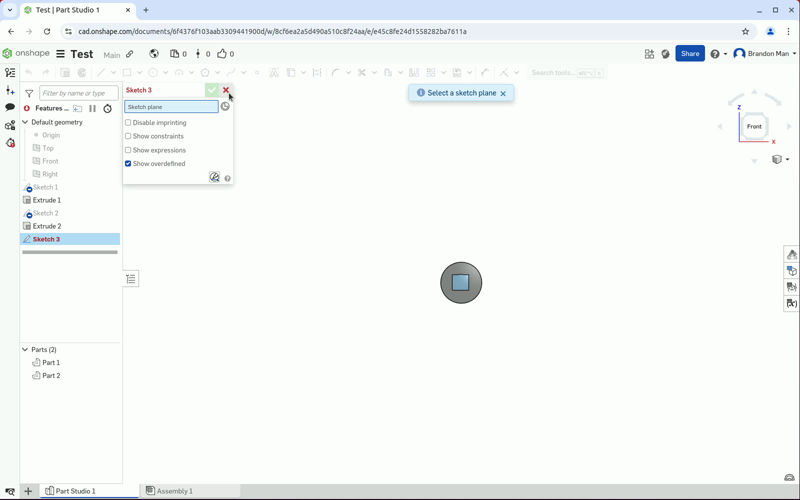
mouse_move(73, 163)
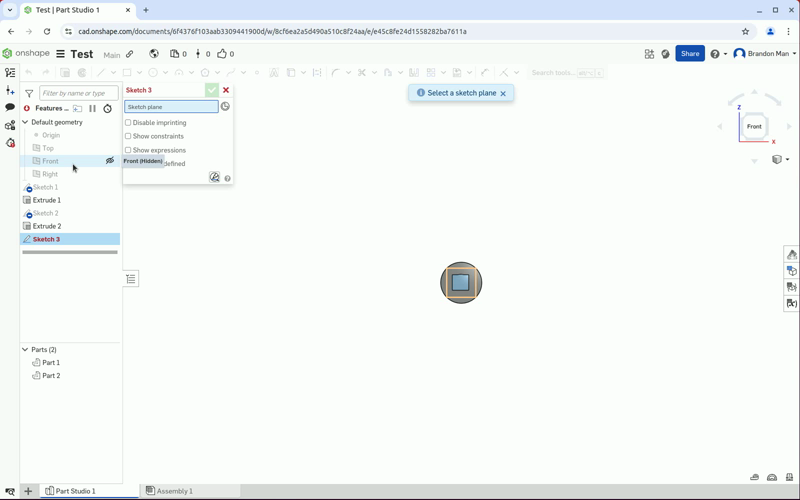
click(73, 163)
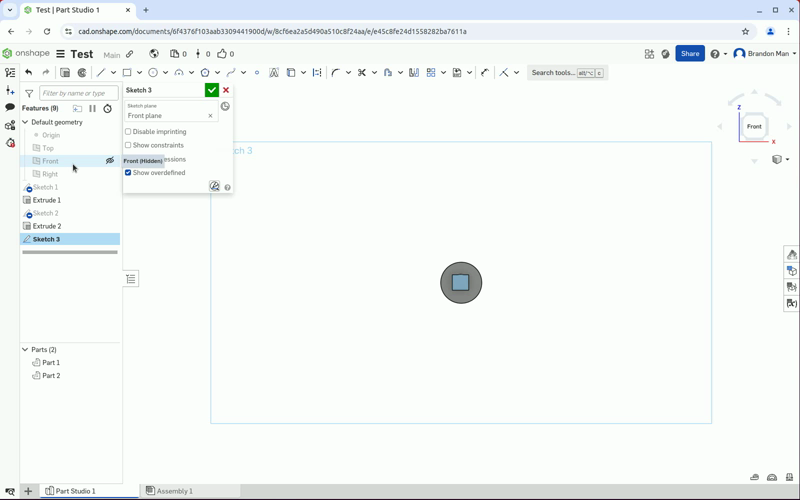
mouse_move(73, 352)
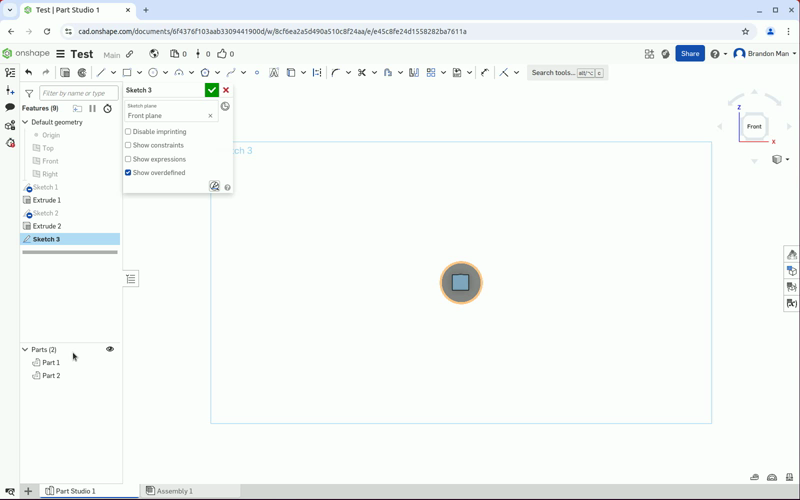
key(y)
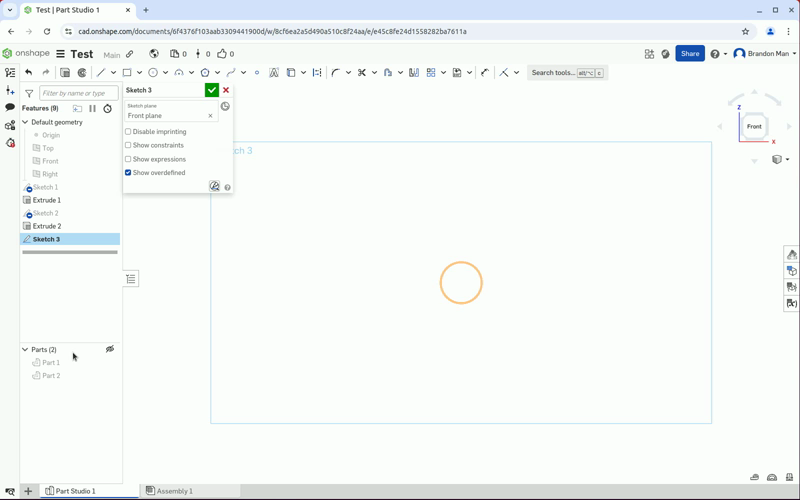
key(c)
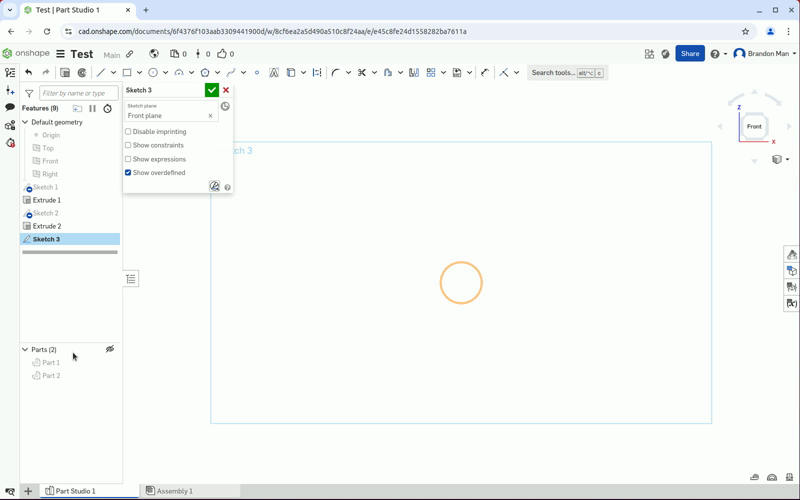
key_down(shift)
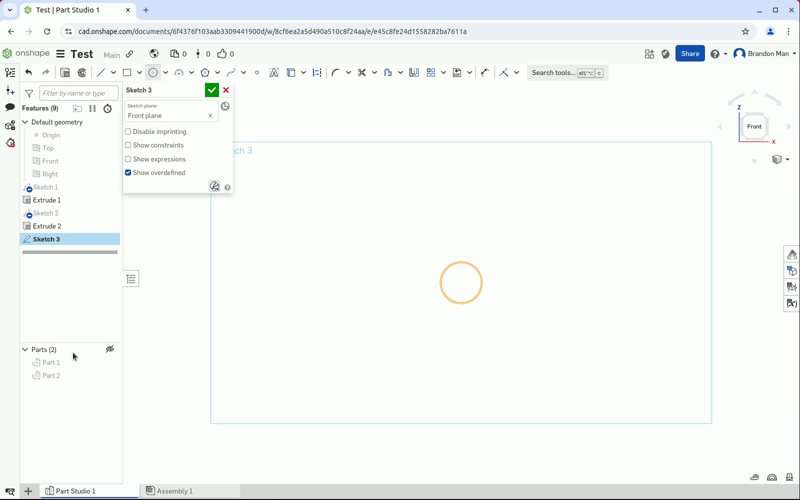
mouse_move(461, 282)
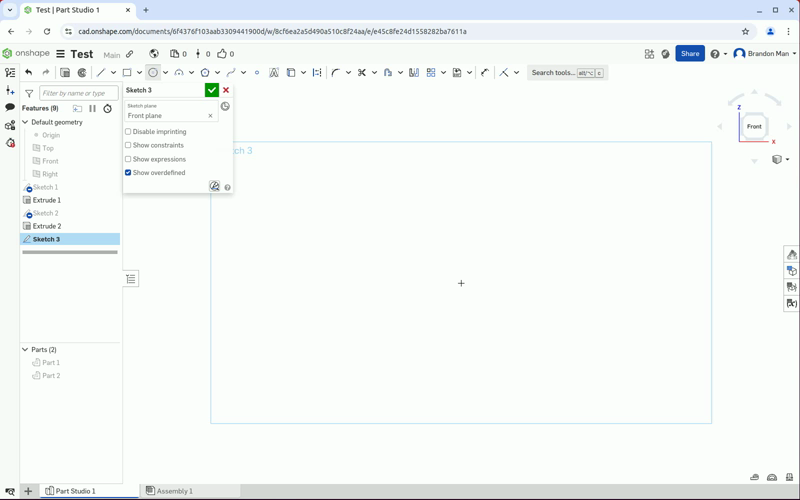
click(461, 282)
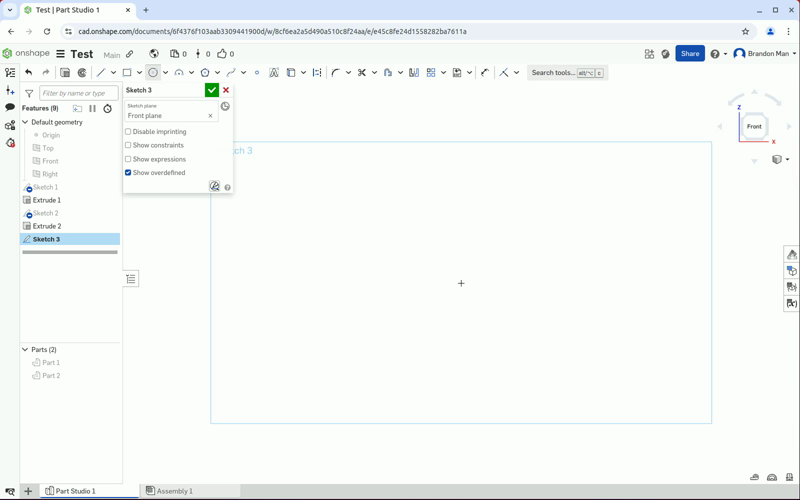
key_up(shift)
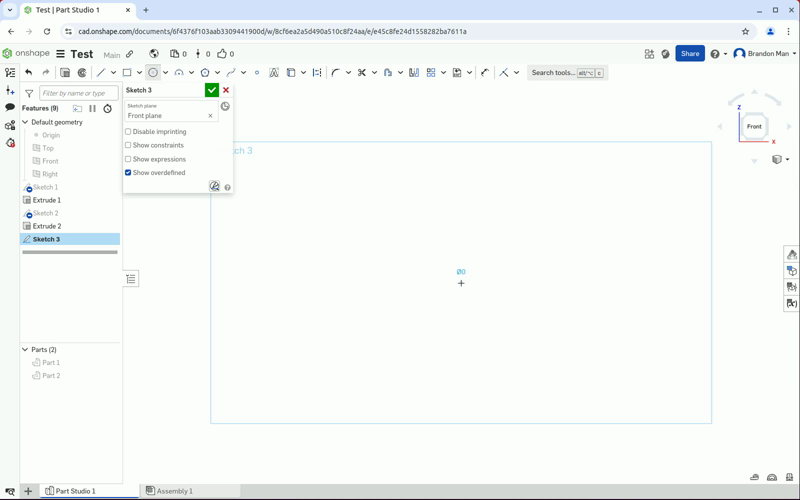
mouse_move(465, 282)
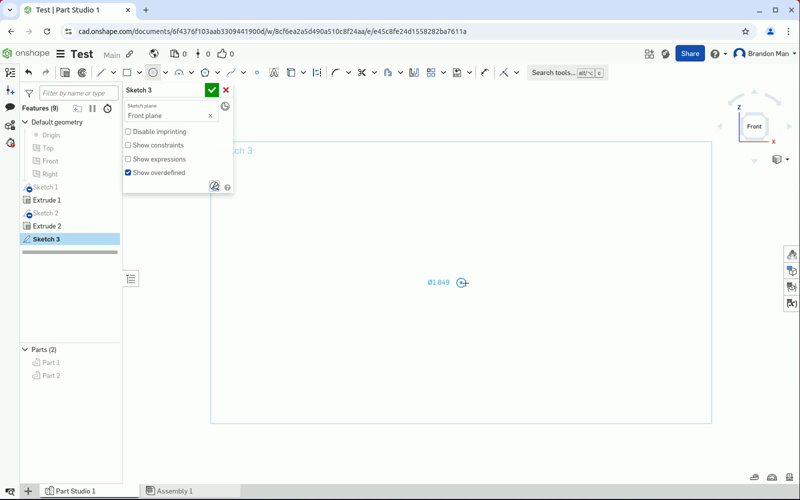
click(465, 282)
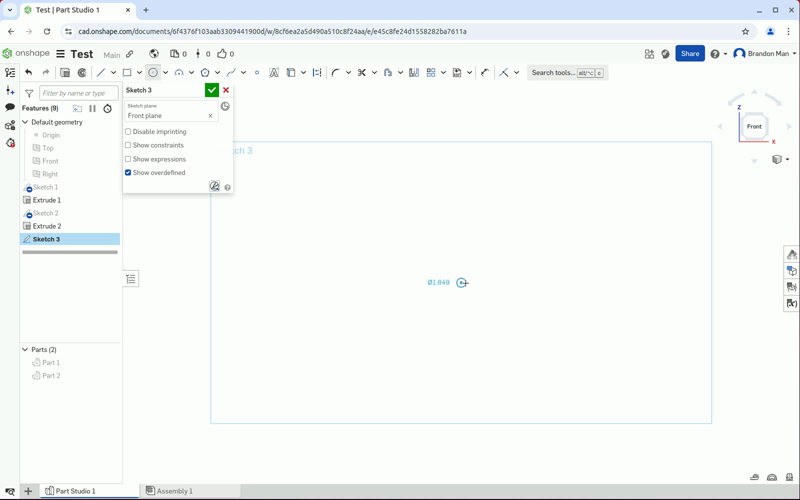
key(esc)
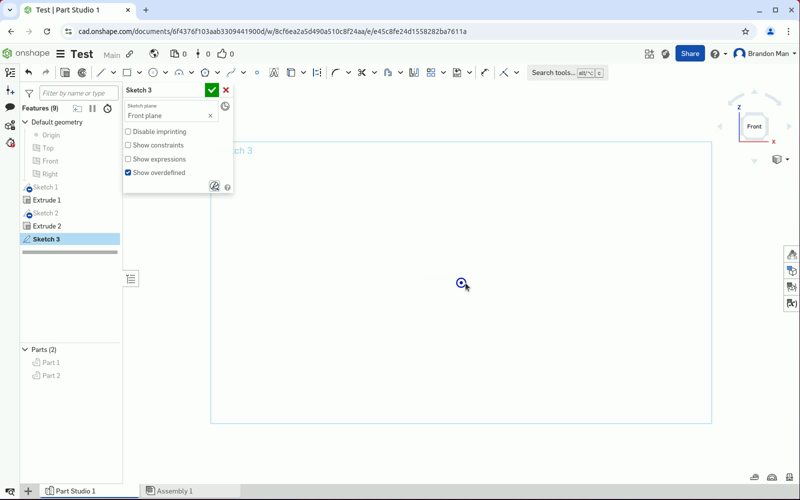
mouse_move(463, 280)
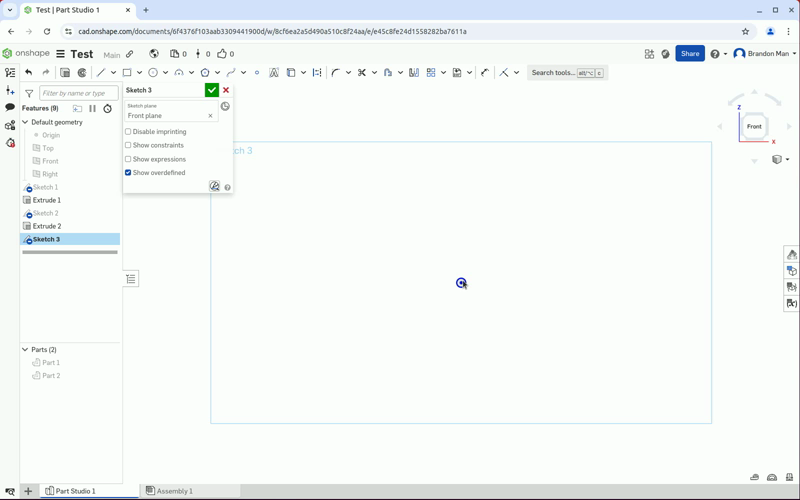
scroll(6)
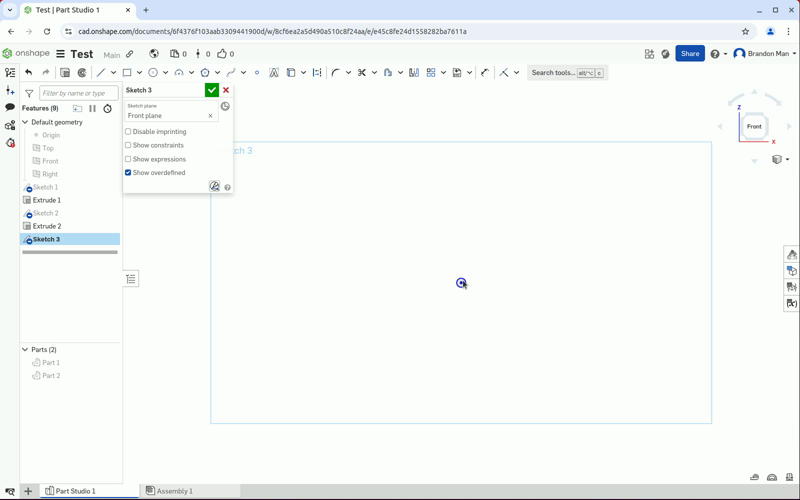
scroll(6)
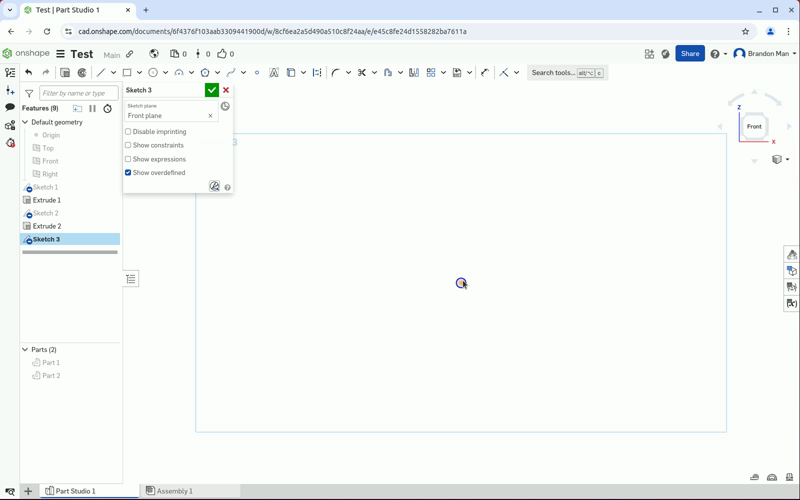
scroll(6)
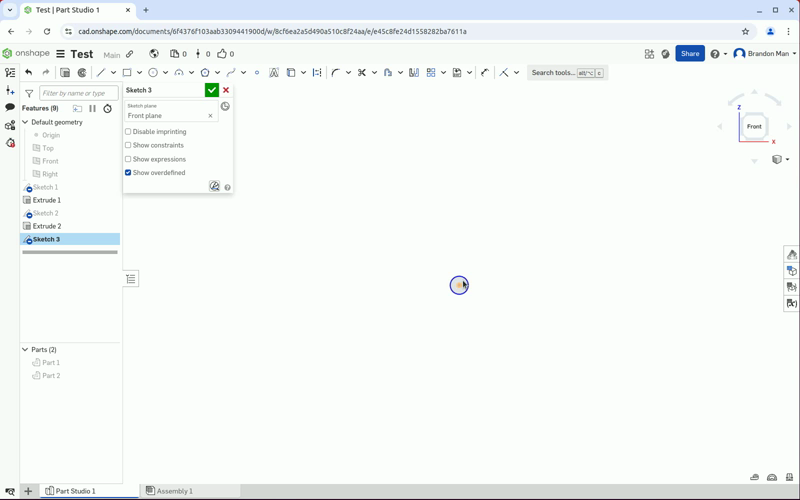
scroll(6)
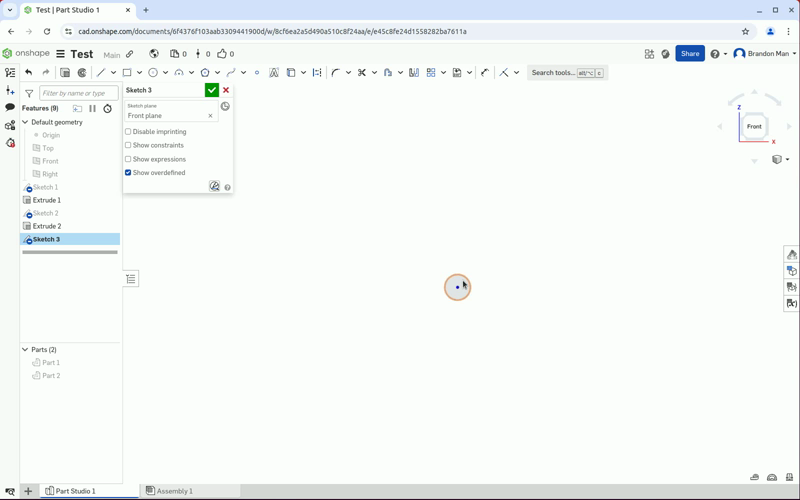
scroll(6)
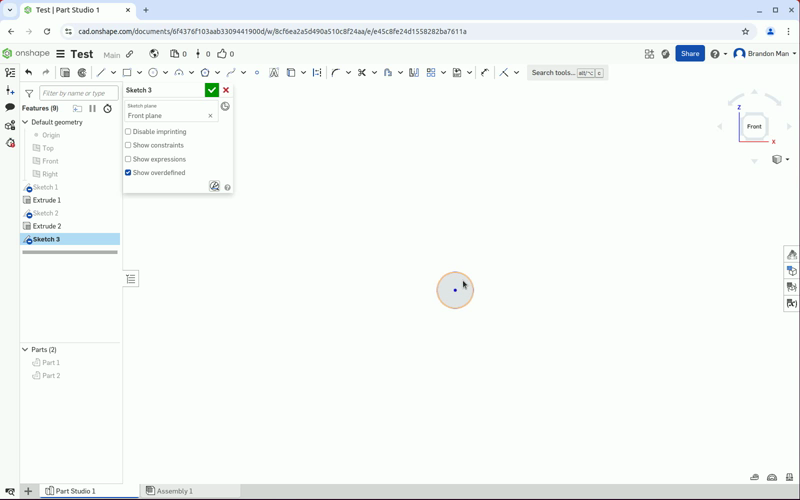
scroll(6)
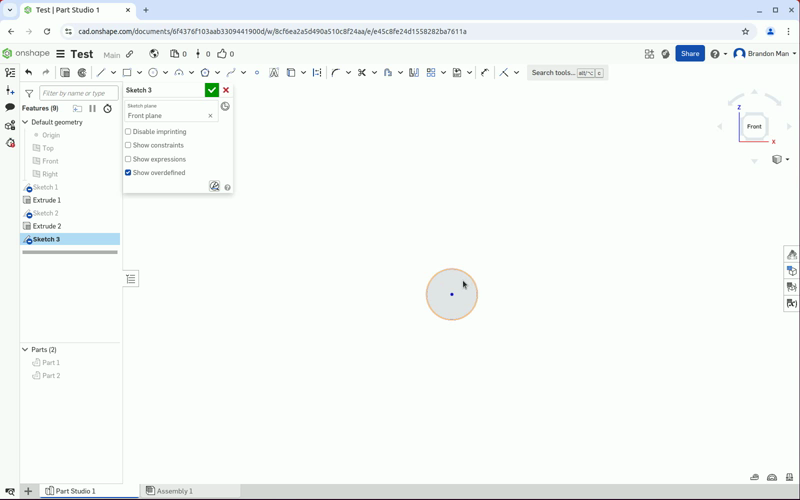
scroll(6)
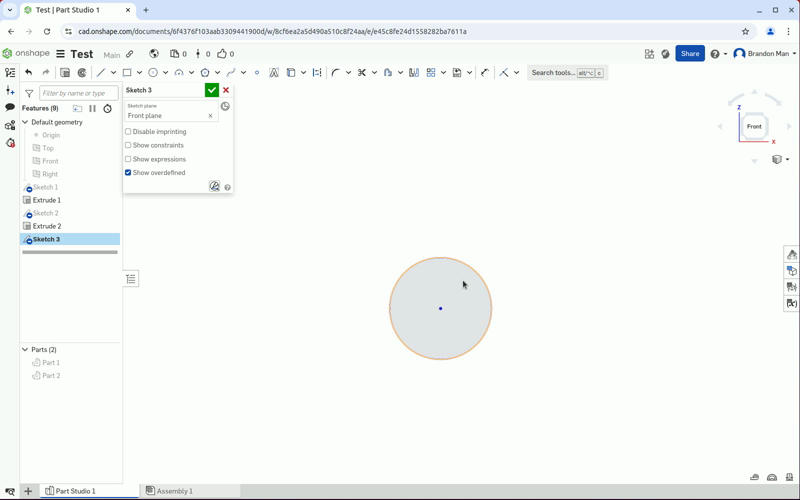
click(463, 280)
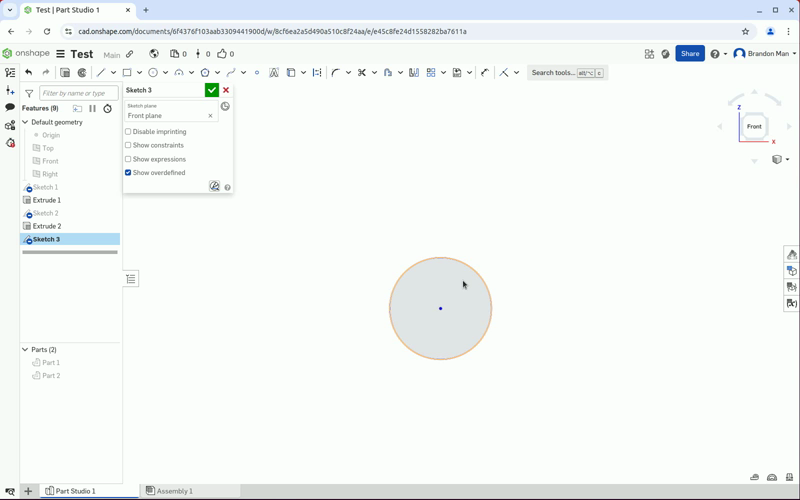
scroll(-6)
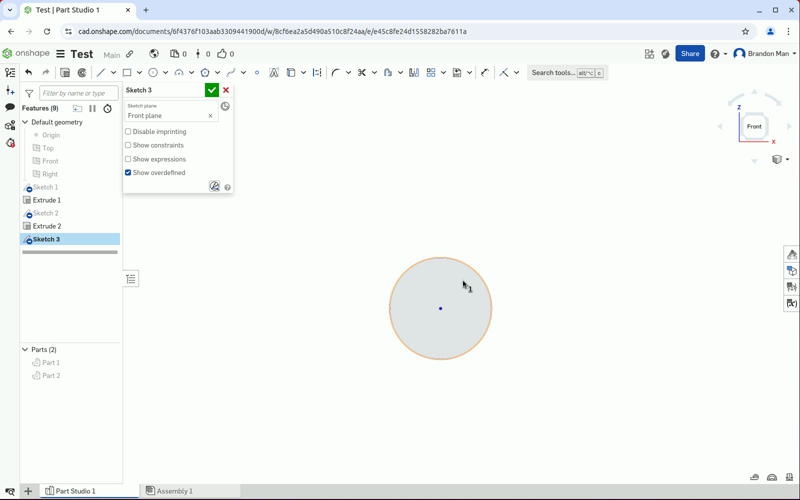
scroll(-6)
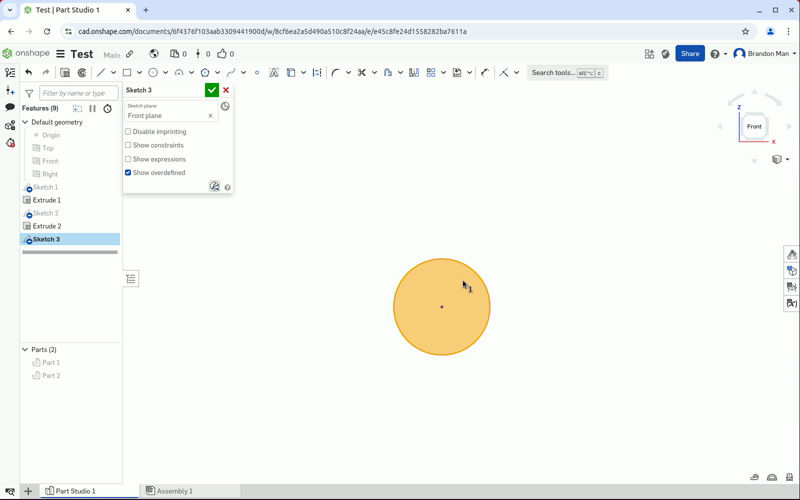
scroll(-6)
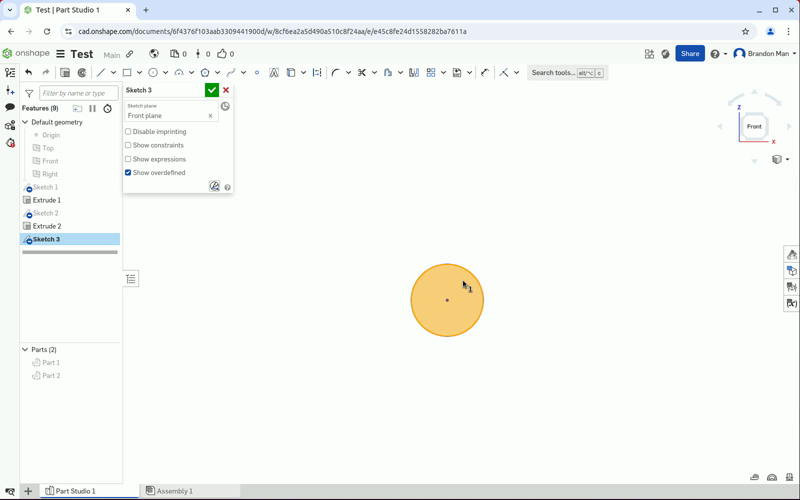
scroll(-6)
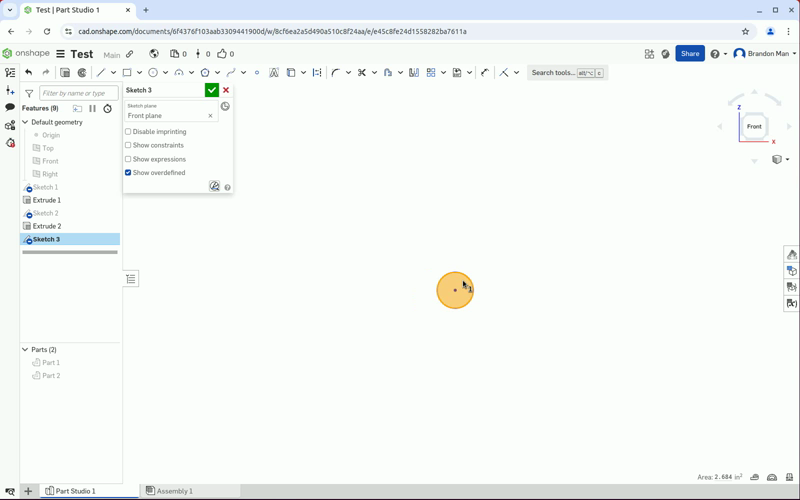
scroll(-6)
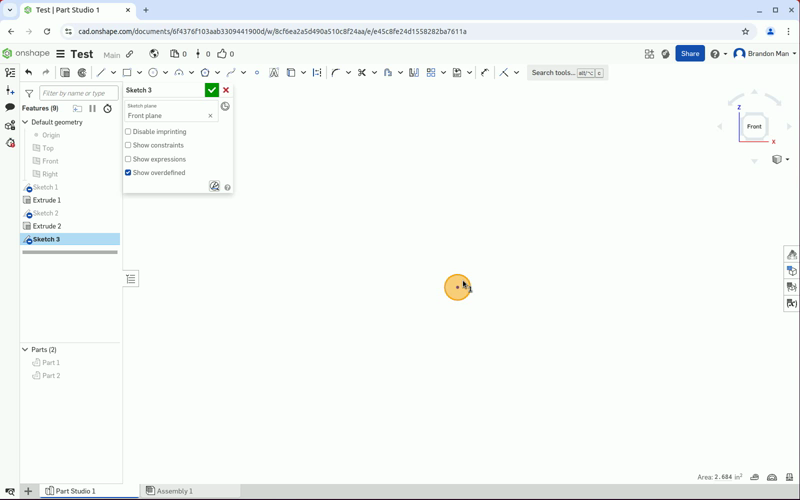
scroll(-6)
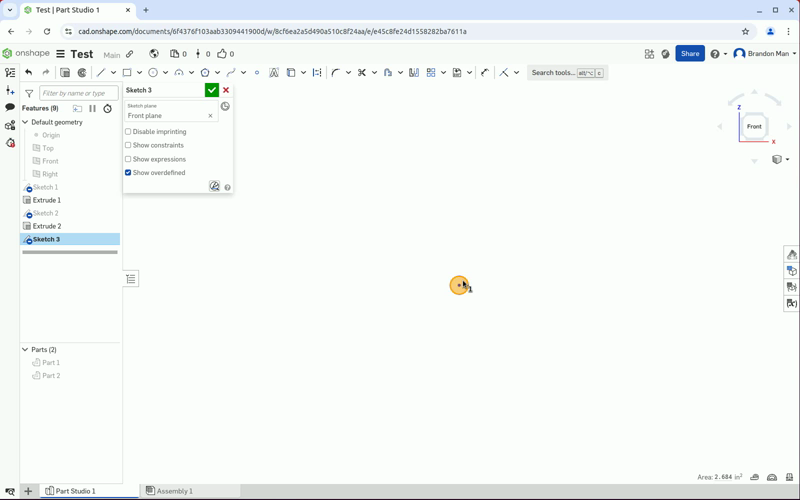
scroll(-6)
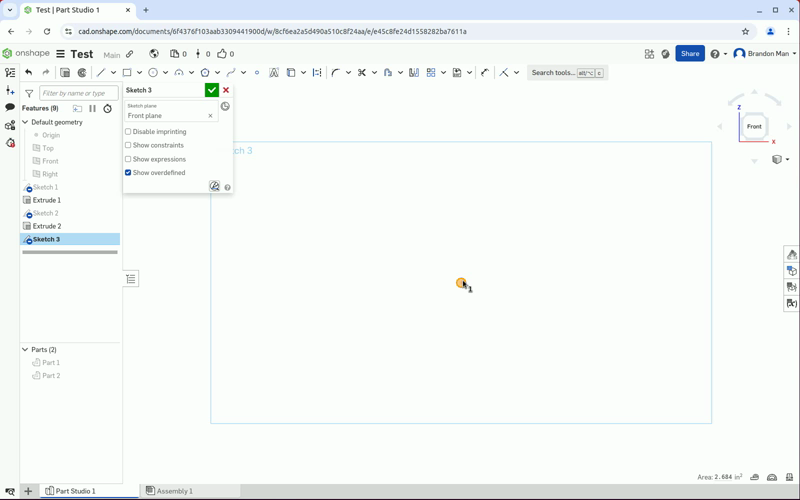
mouse_move(73, 352)
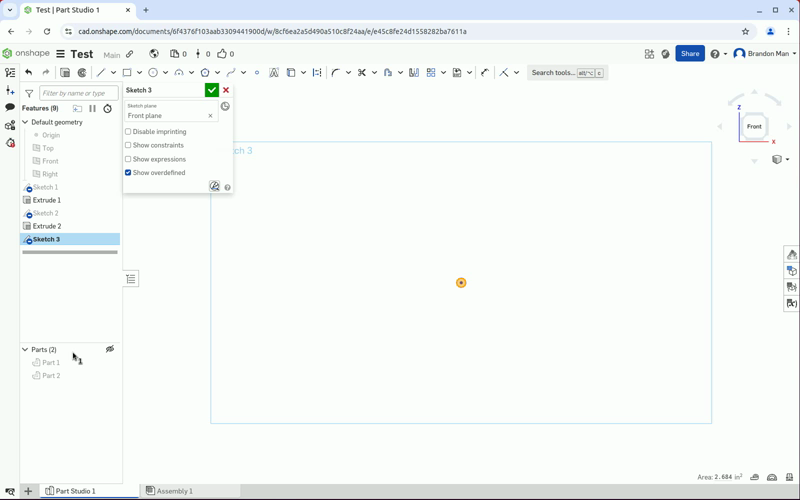
key(shift+y)
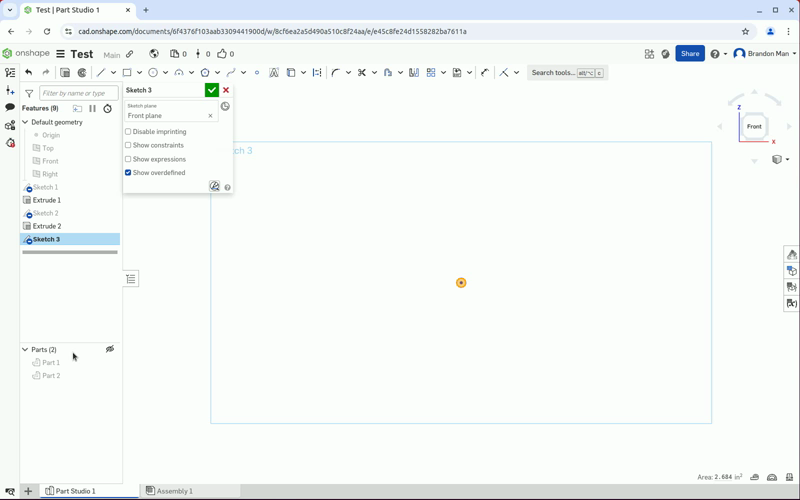
key(shift+e)
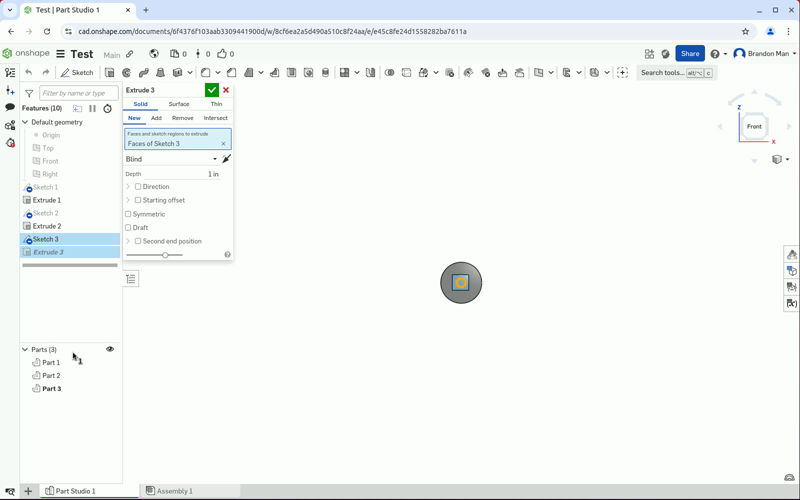
mouse_move(143, 106)
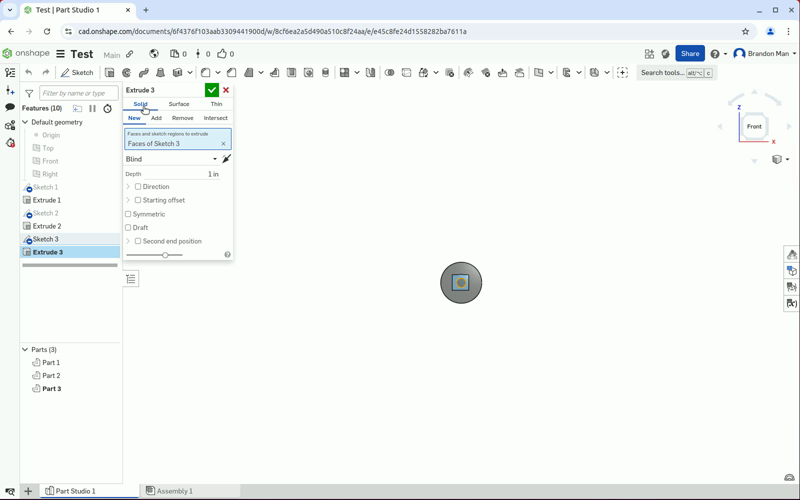
click(143, 106)
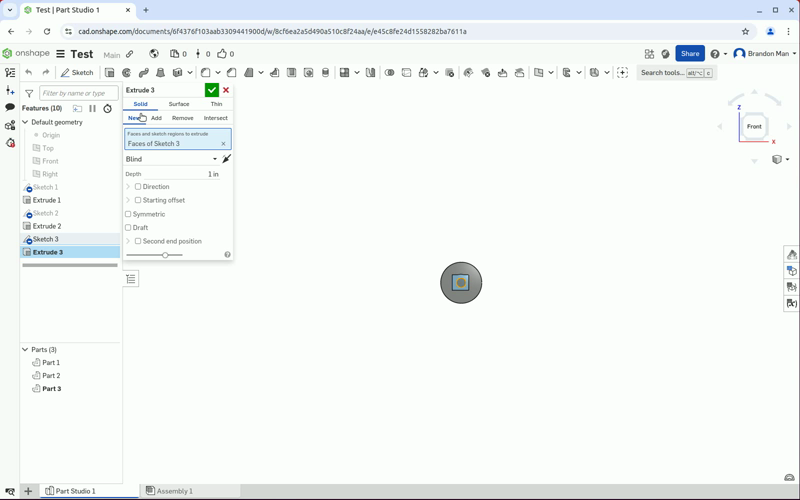
mouse_move(137, 120)
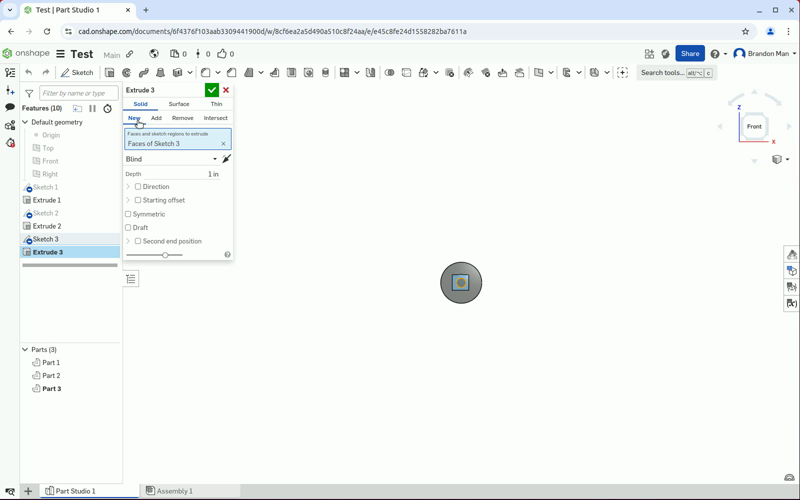
click(137, 120)
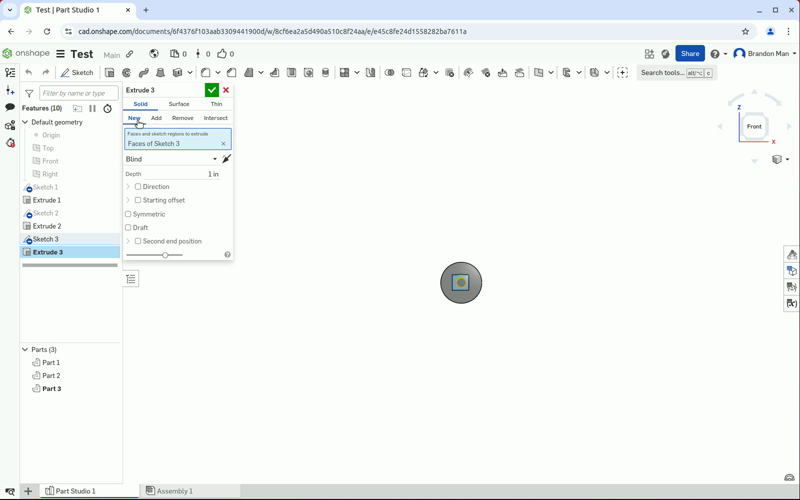
key(tab, 4)
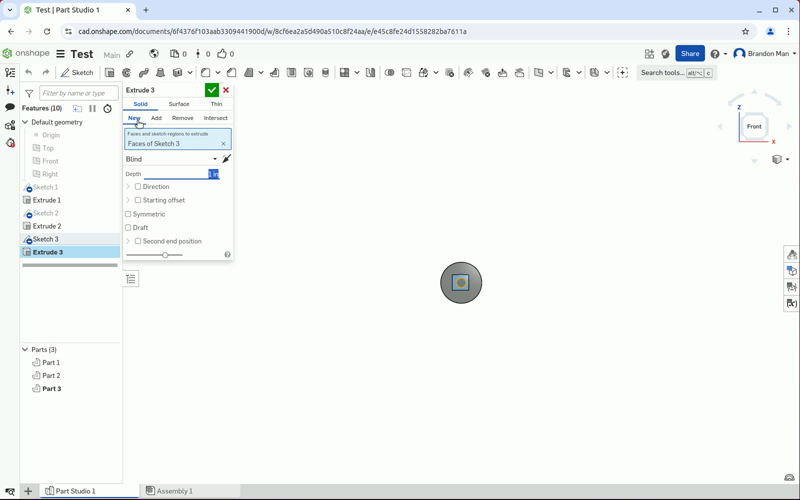
text(23.108)
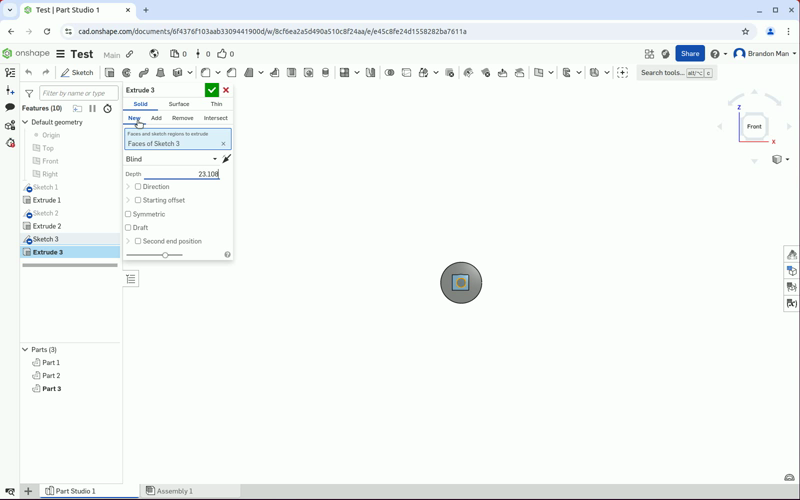
key(enter)
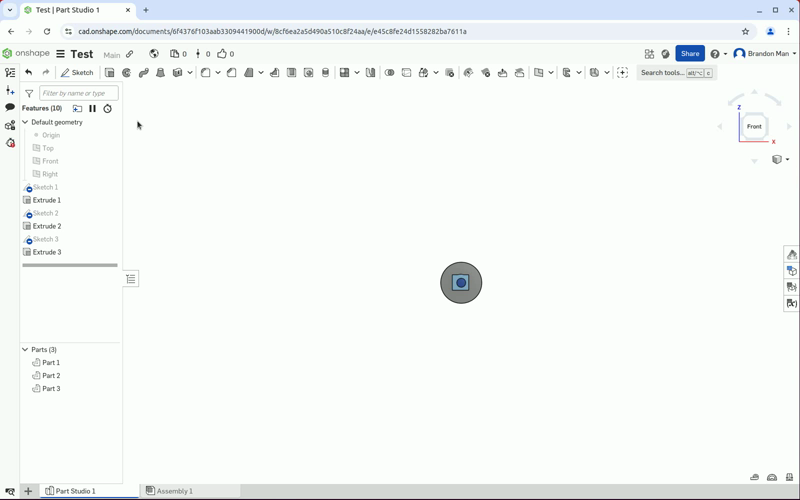
key(shift+h)
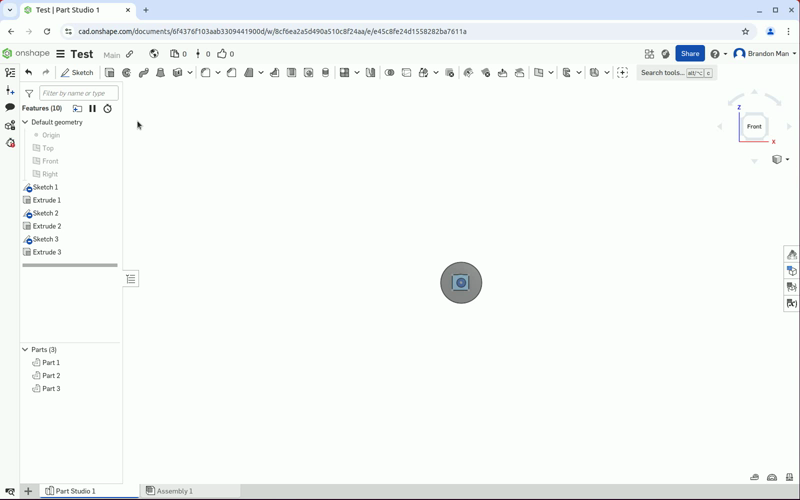
key(shift+h)
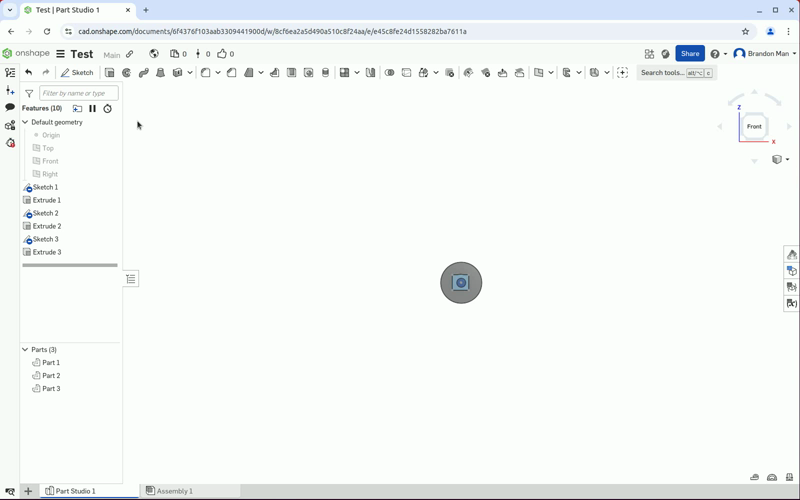
key(shift+7)
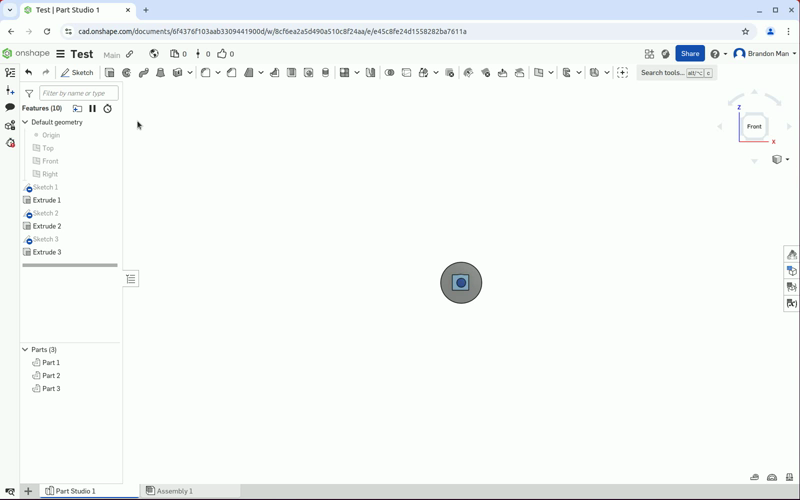
key(left, 2)
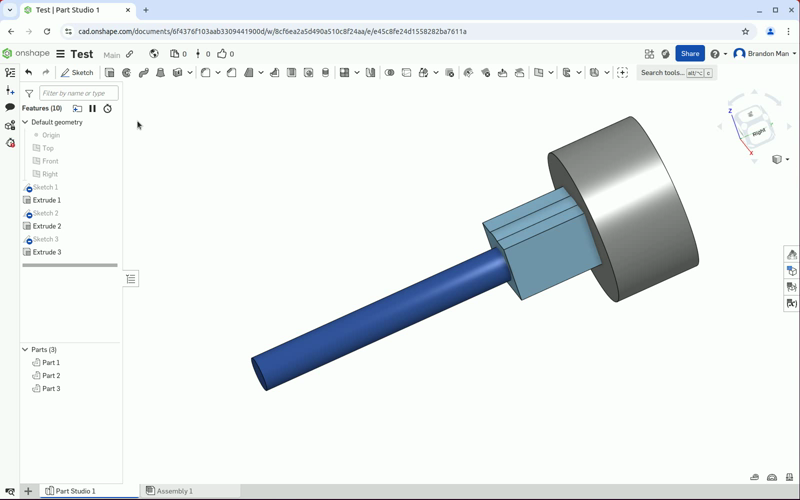
key(down, 2)
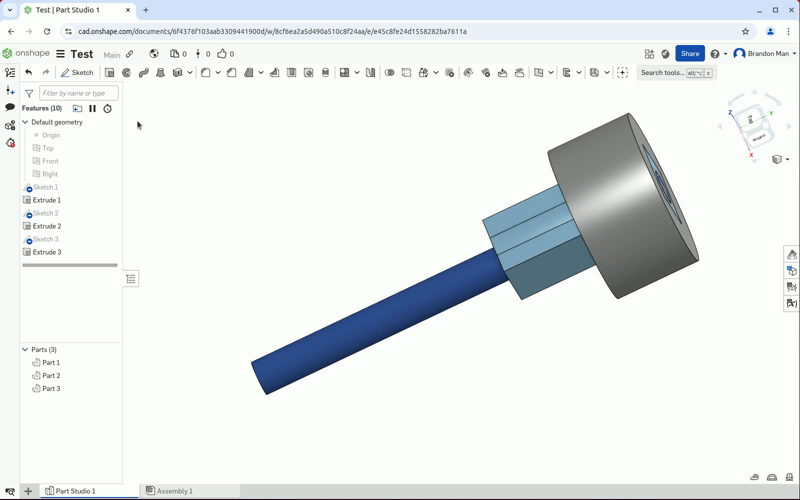
key(up, 2)
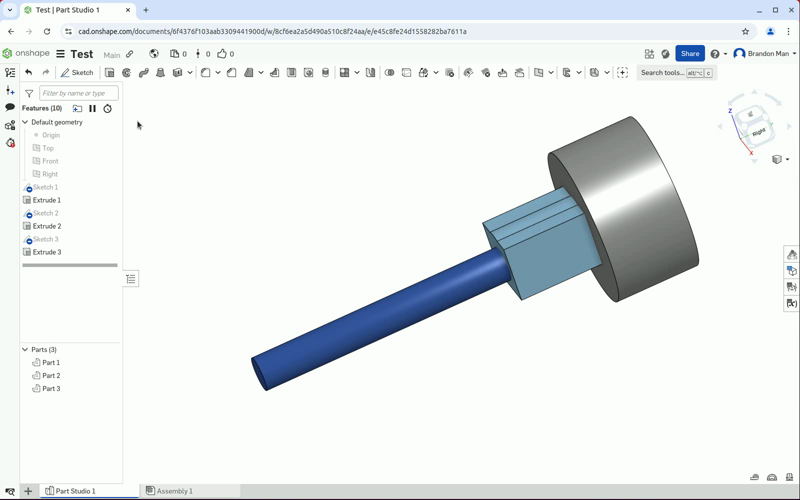
key(right, 2)
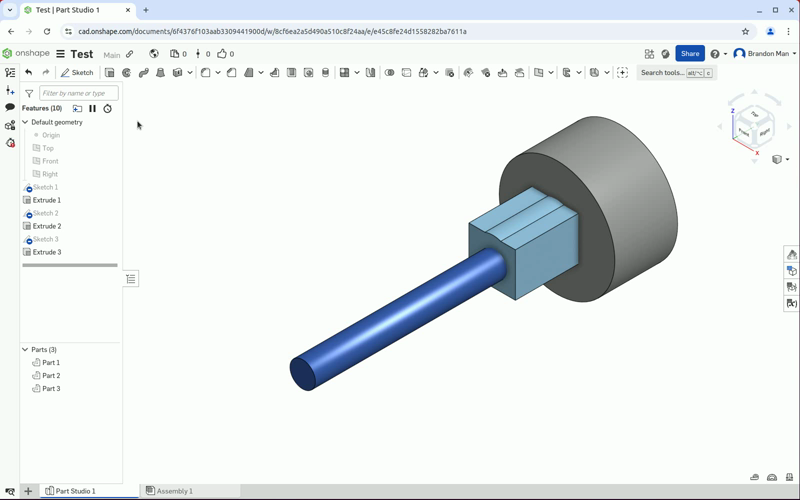
mouse_move(73, 189)
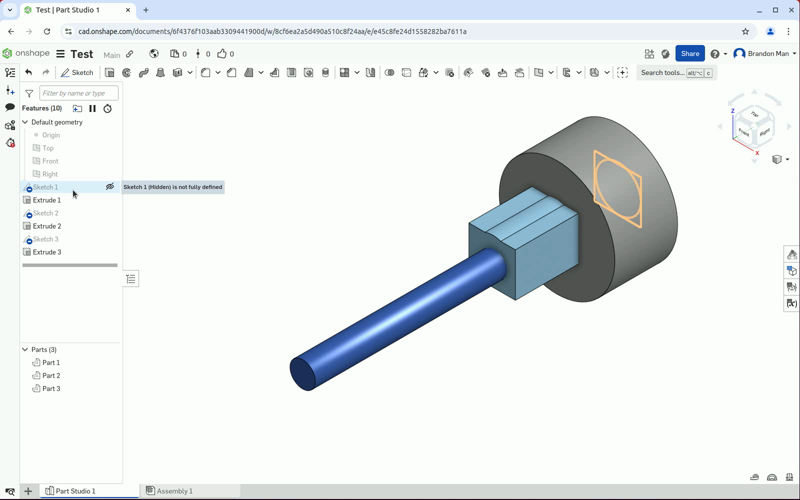
click(73, 189)